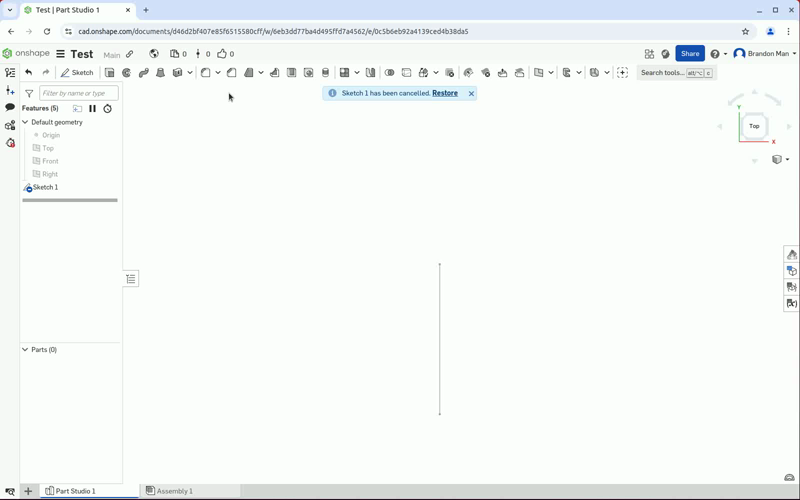
key(shift+h)
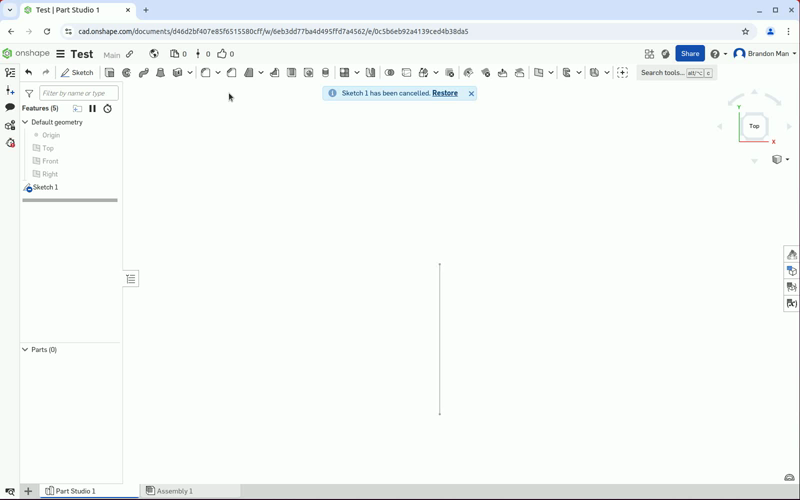
key(shift+s)
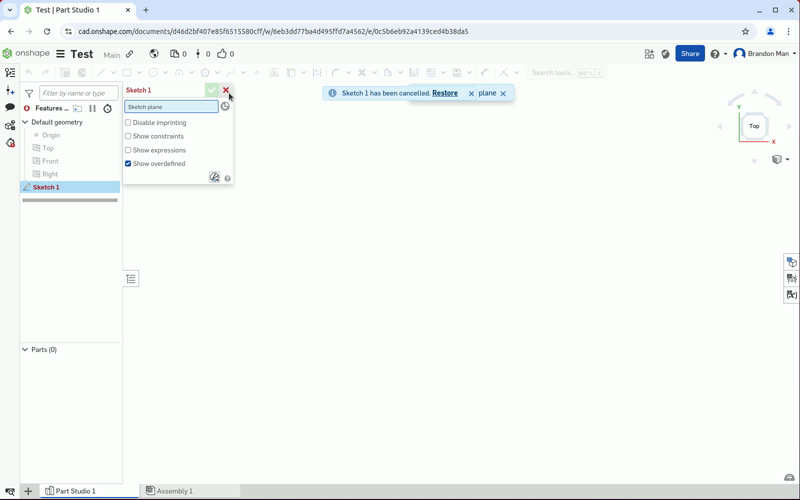
mouse_move(73, 150)
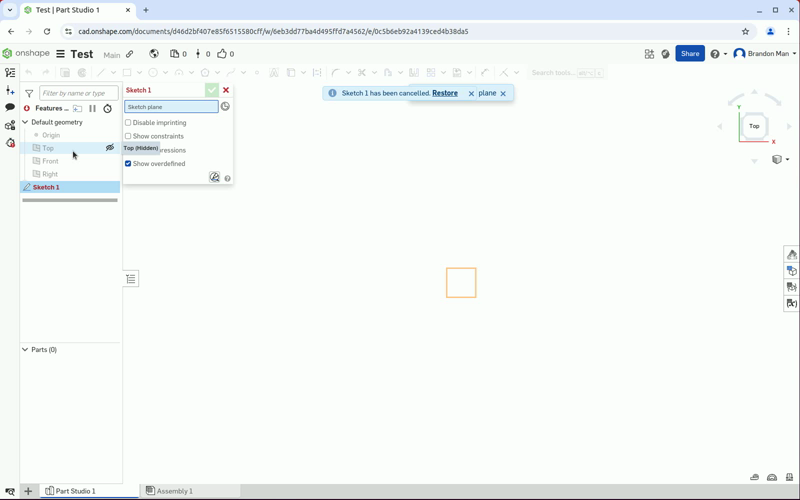
click(73, 150)
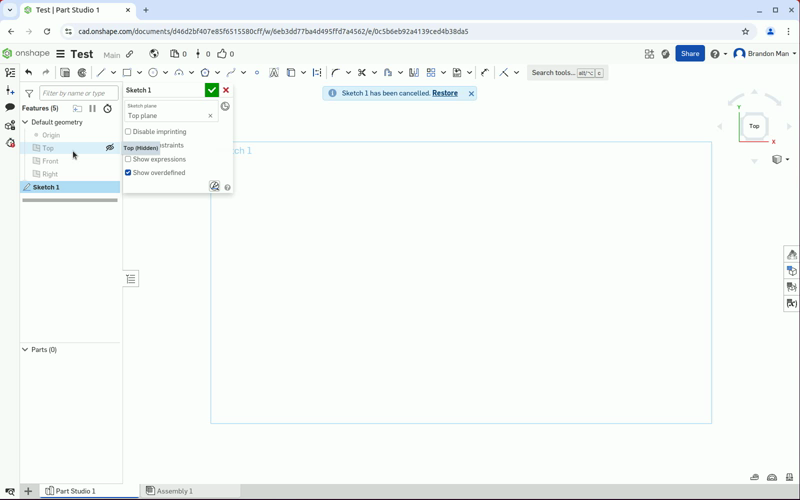
mouse_move(73, 352)
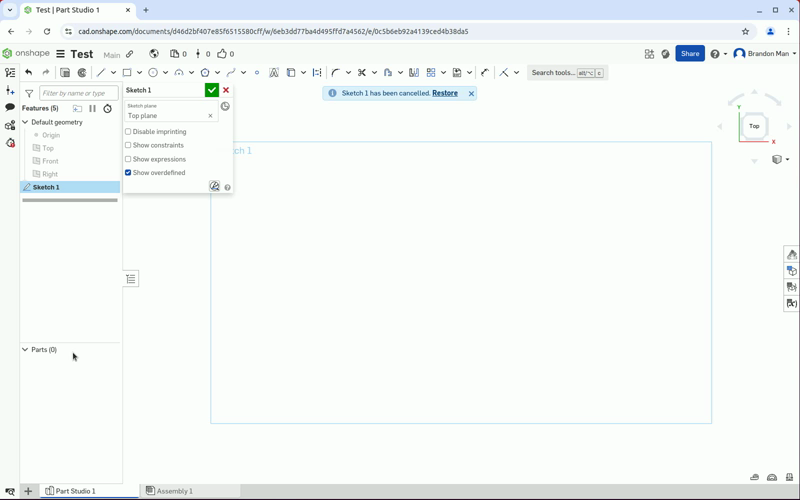
key(y)
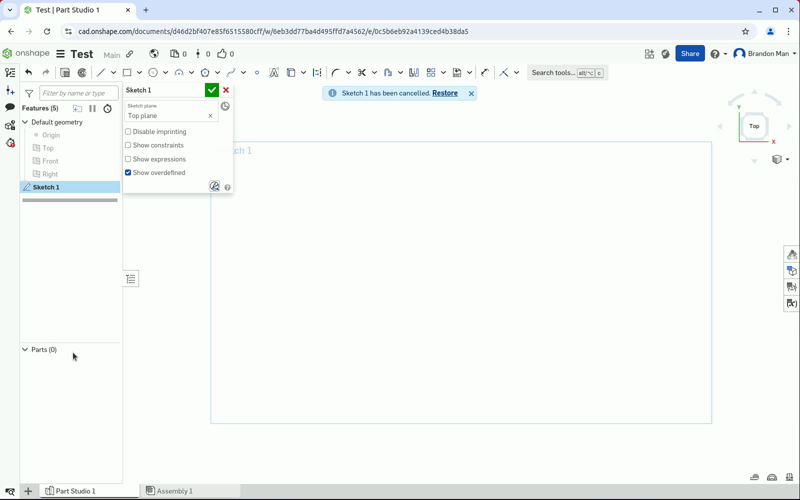
key(l)
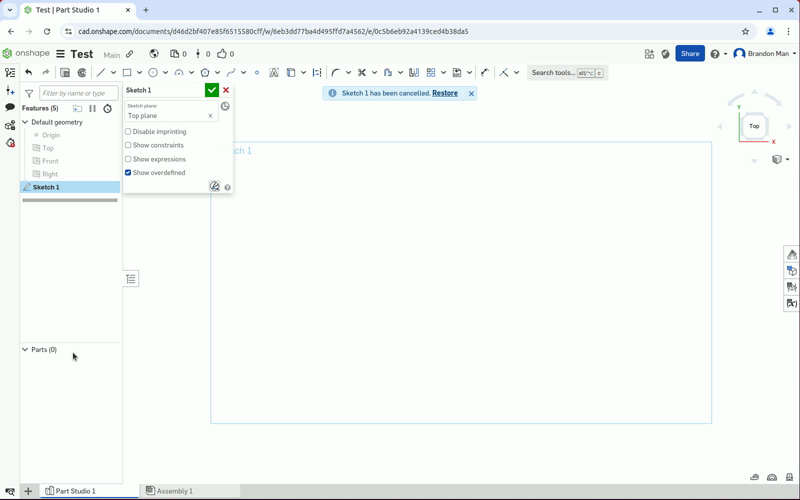
key_down(shift)
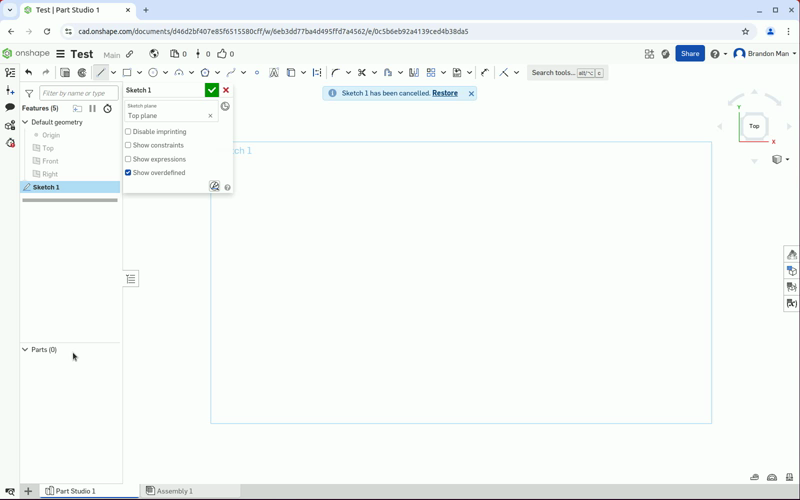
mouse_move(375, 333)
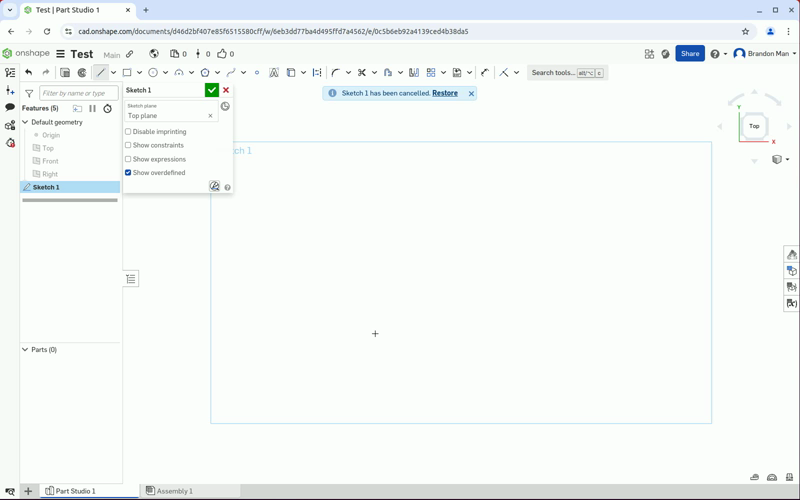
click(375, 333)
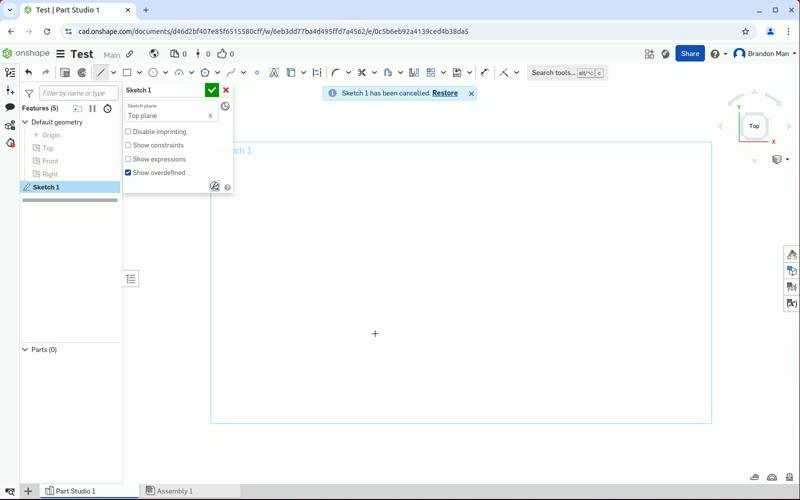
key_up(shift)
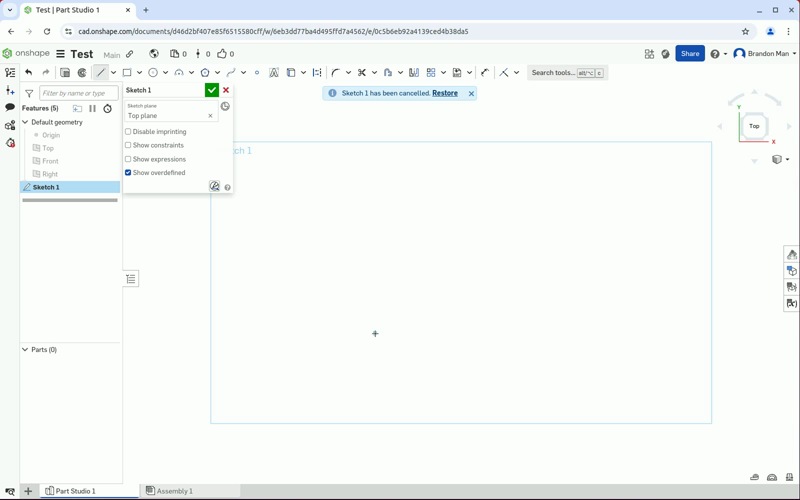
key_down(shift)
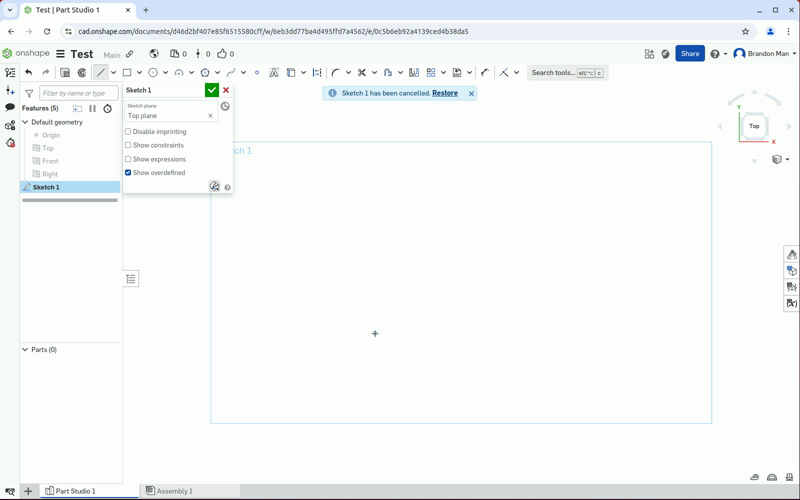
mouse_move(545, 333)
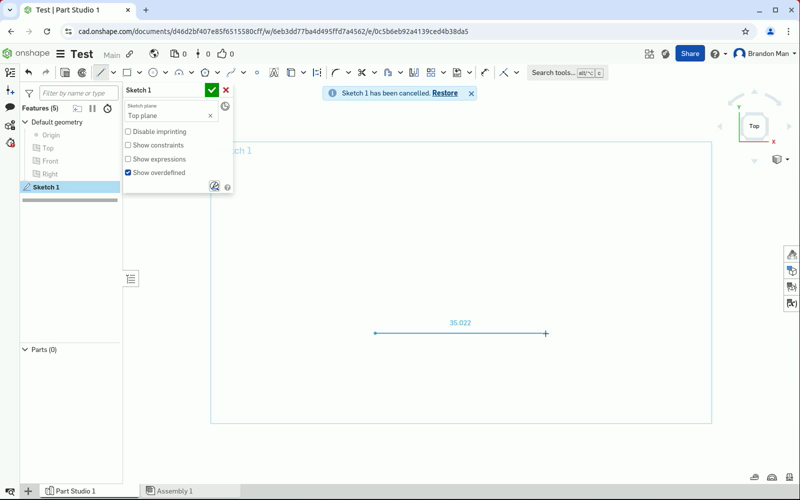
click(545, 333)
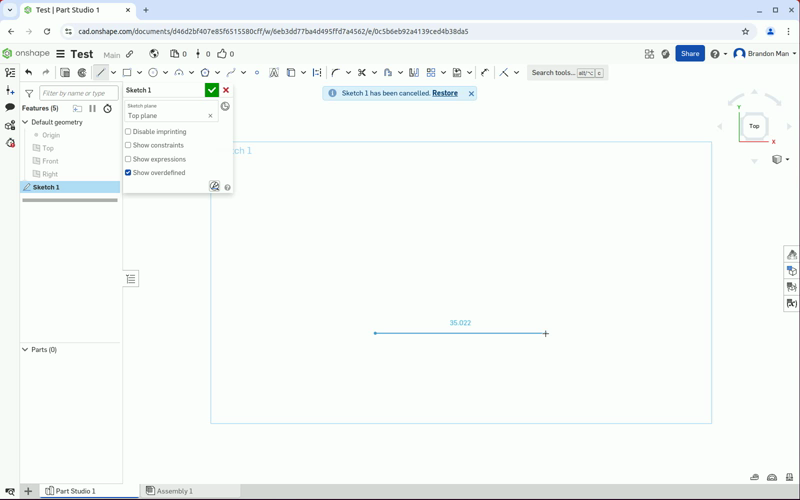
key_up(shift)
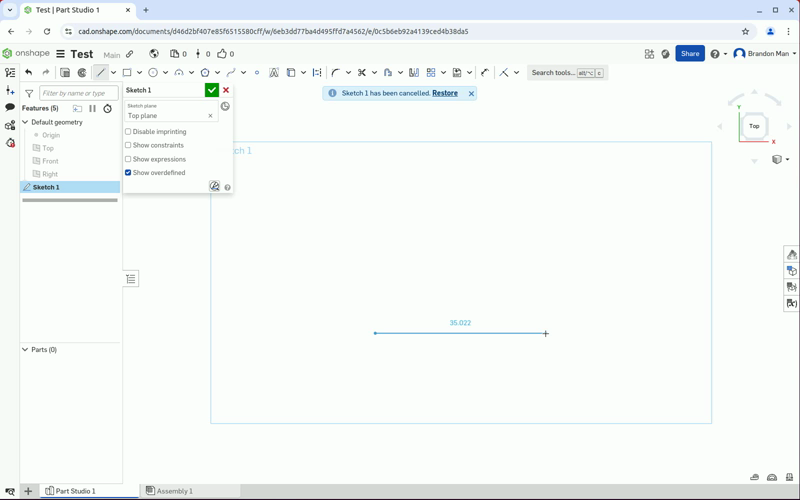
key_down(shift)
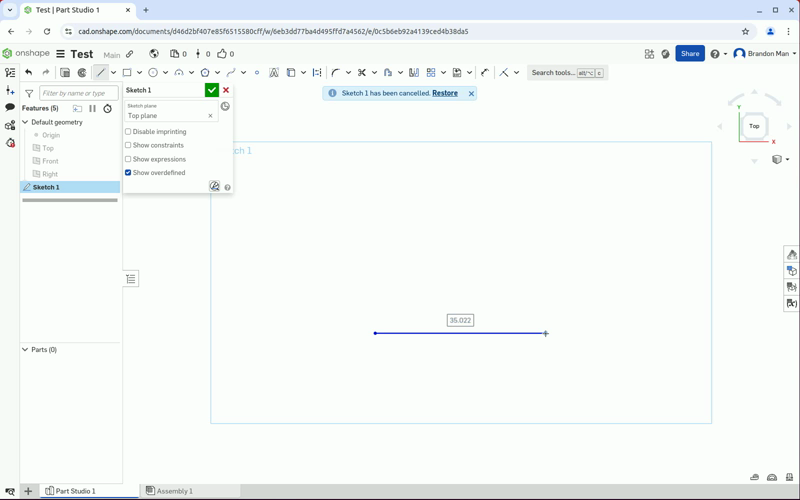
mouse_move(545, 234)
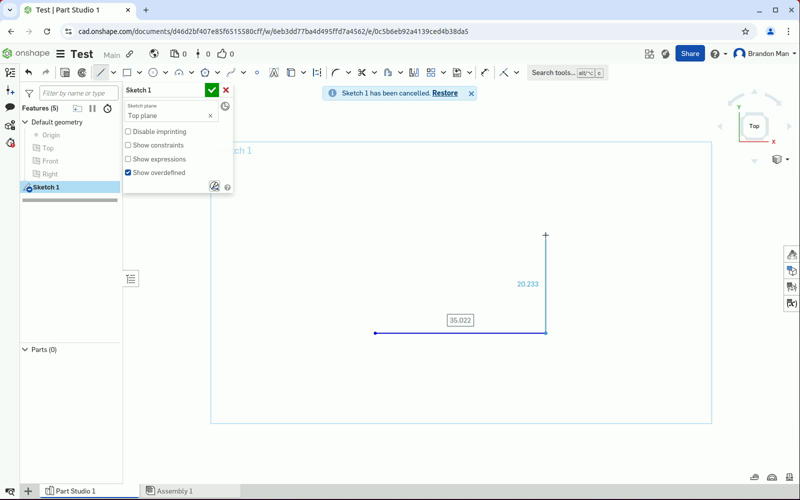
click(545, 234)
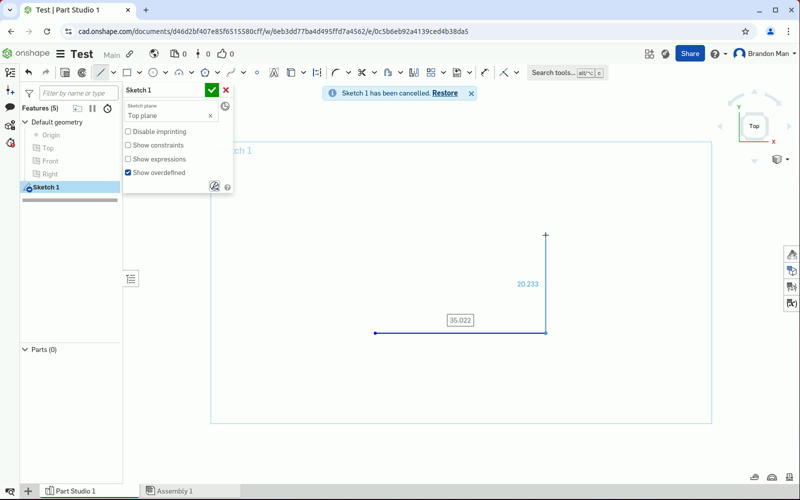
key_up(shift)
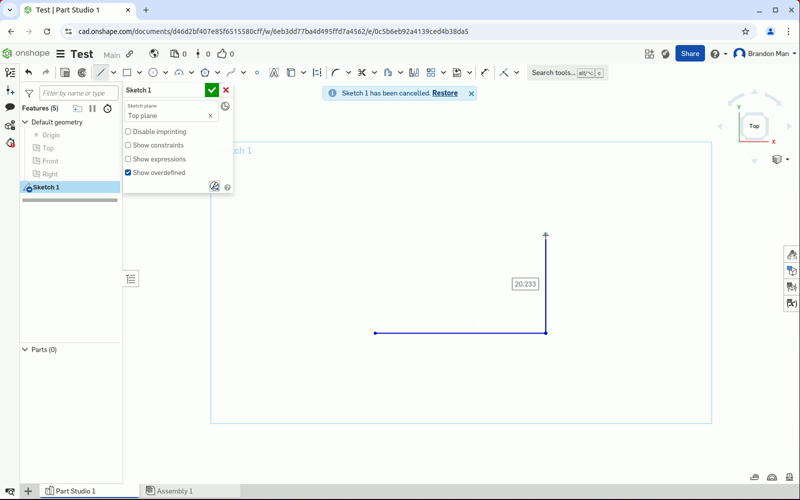
key_down(shift)
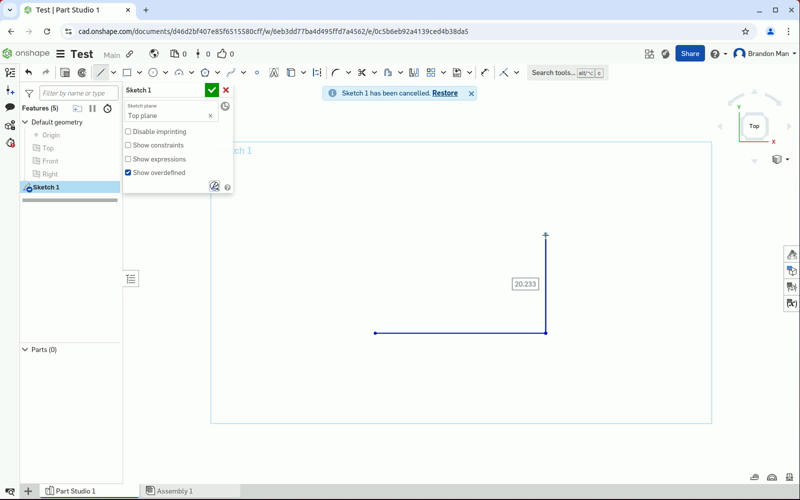
mouse_move(375, 234)
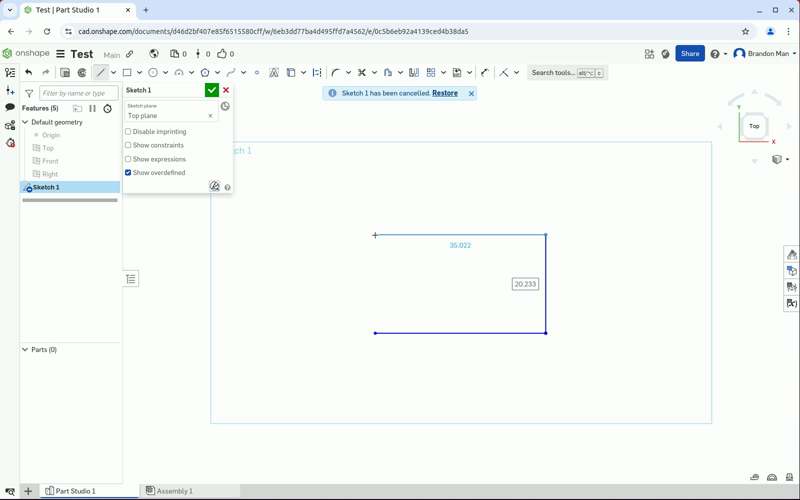
click(375, 234)
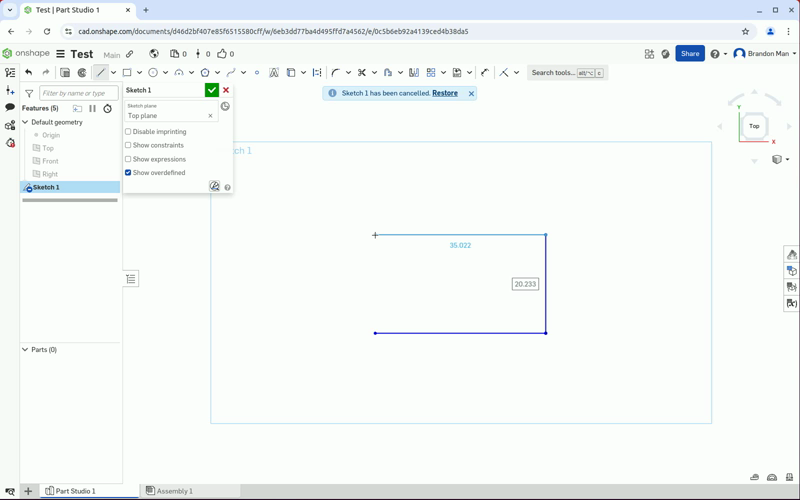
key_up(shift)
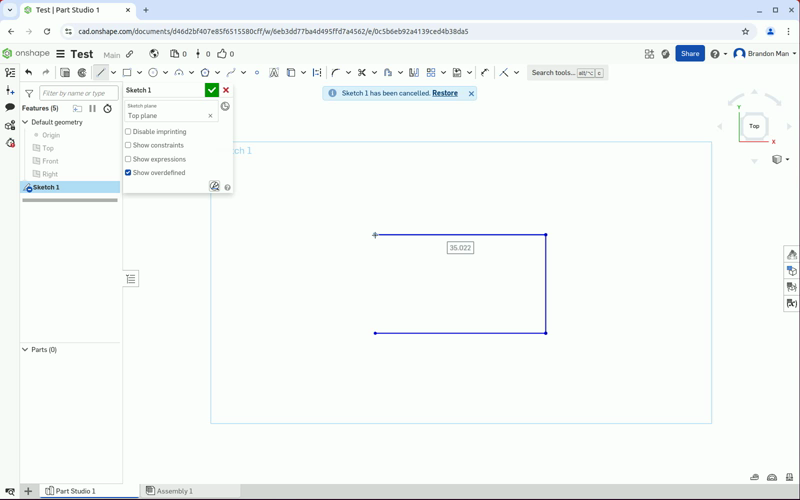
key_down(shift)
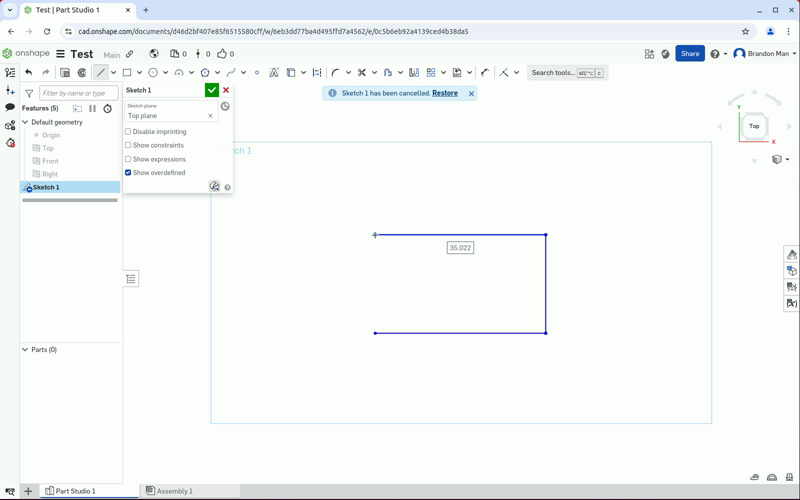
mouse_move(375, 333)
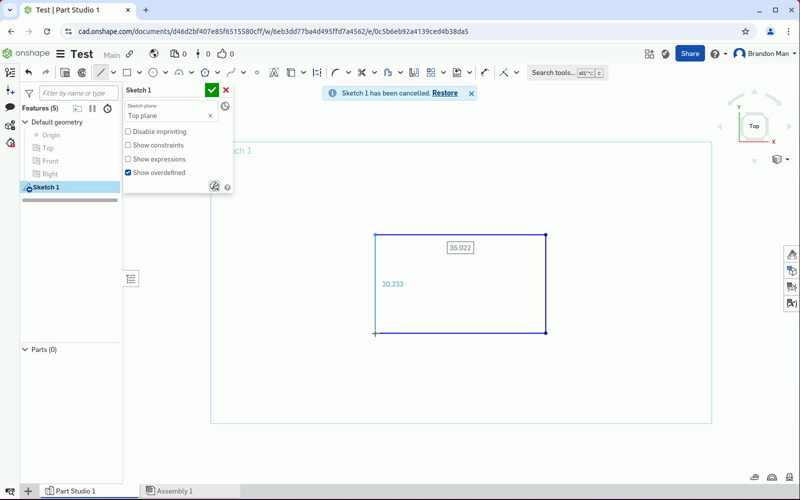
key_up(shift)
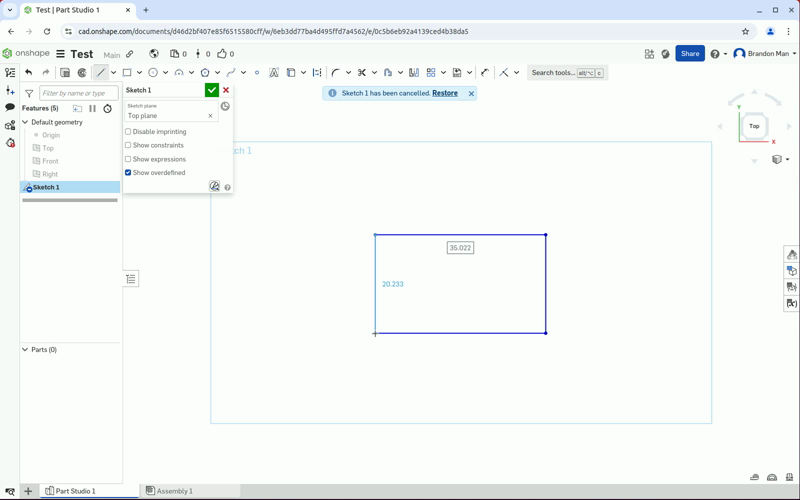
click(375, 333)
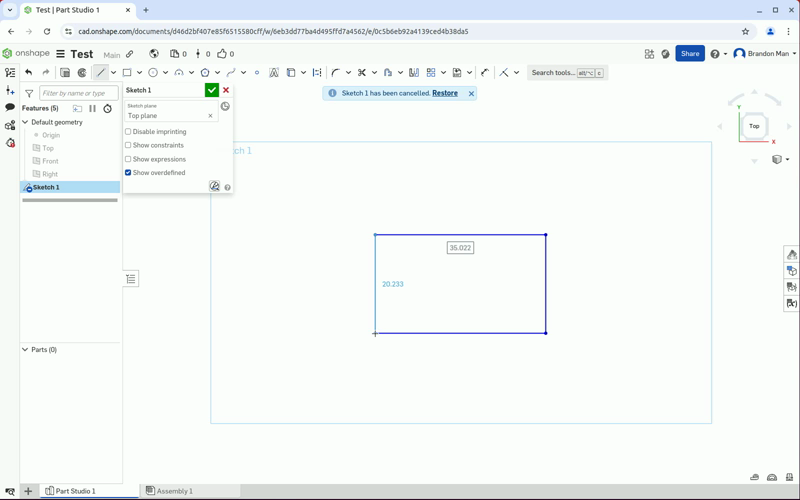
key(esc)
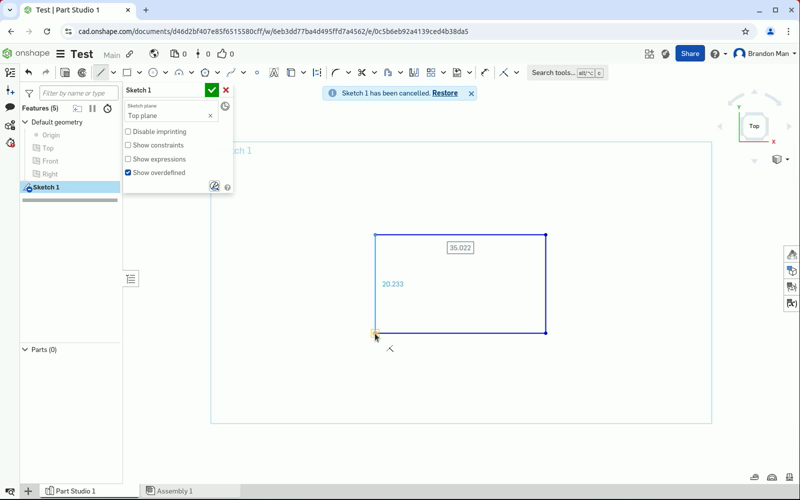
mouse_move(496, 304)
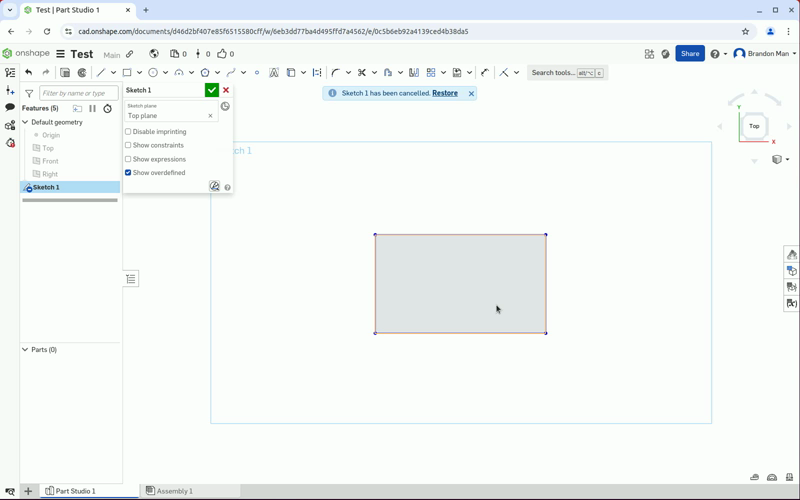
click(496, 304)
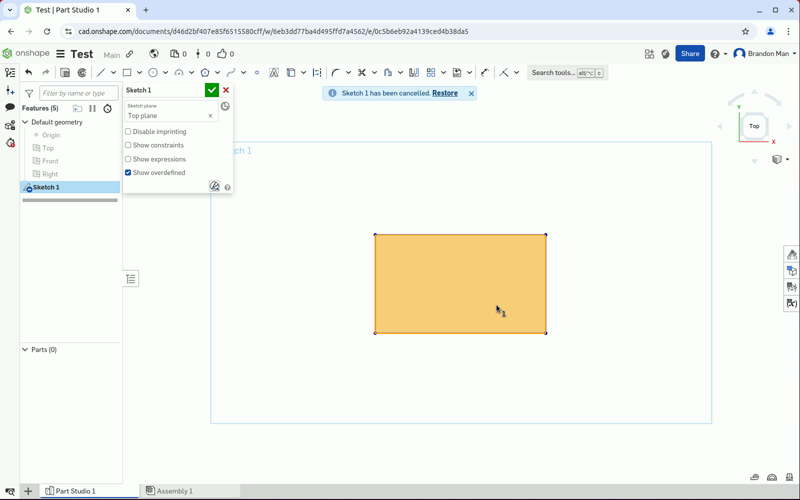
mouse_move(73, 352)
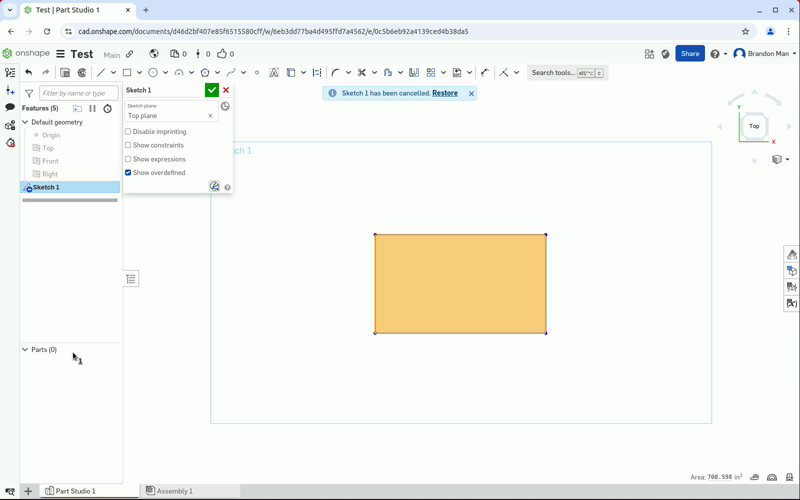
key(shift+y)
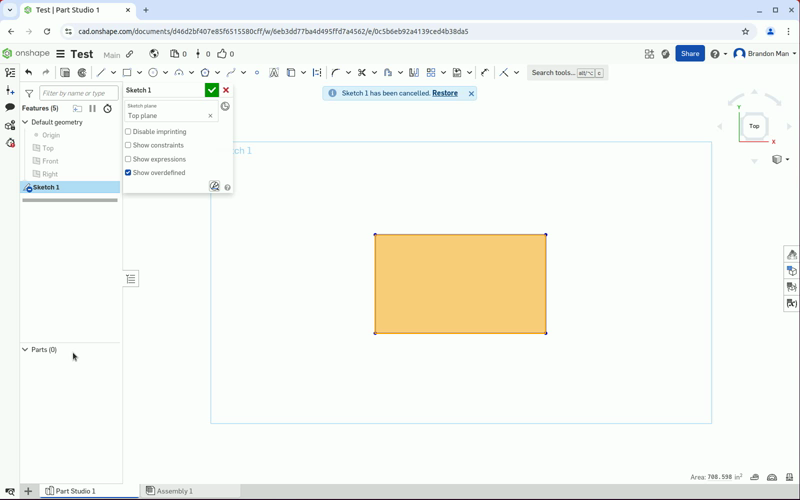
key(shift+e)
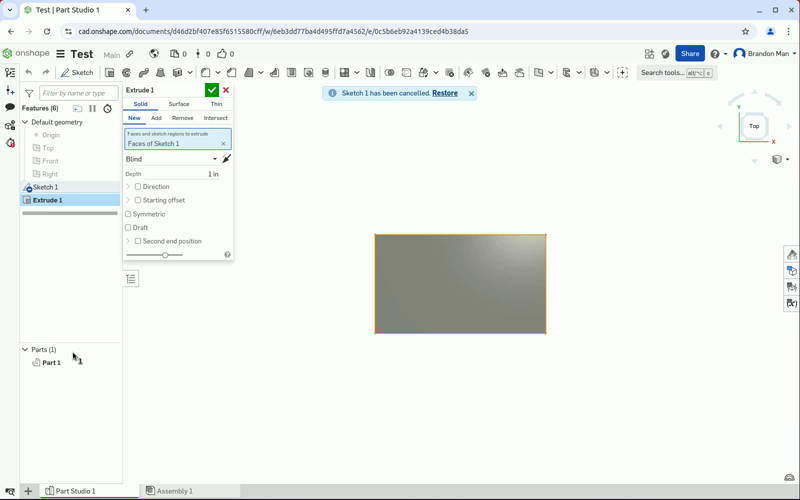
mouse_move(143, 106)
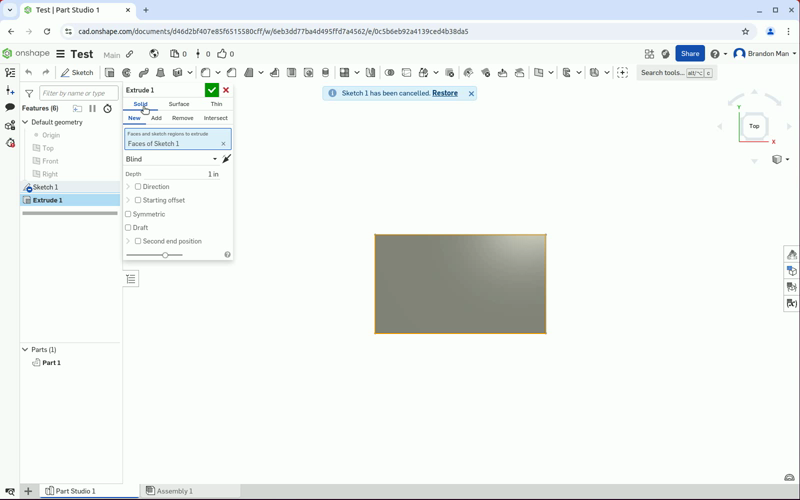
click(143, 106)
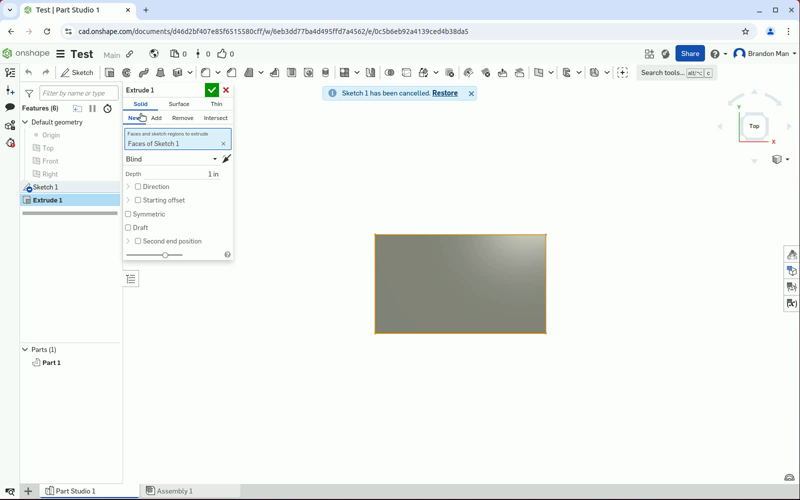
mouse_move(137, 120)
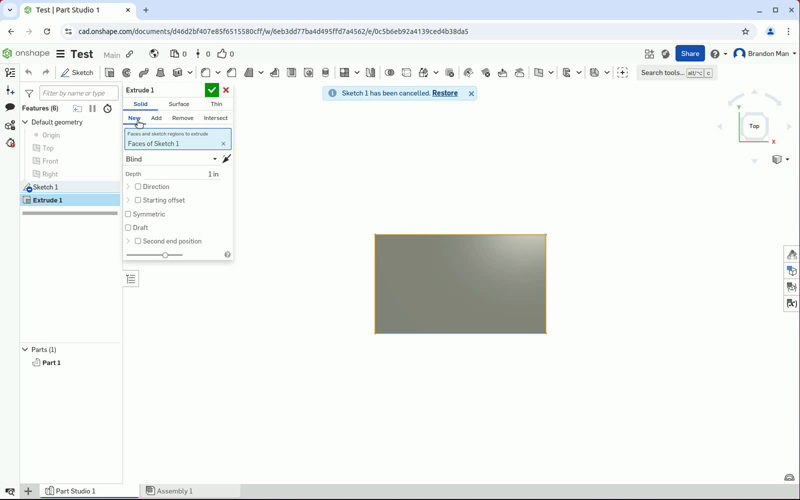
click(137, 120)
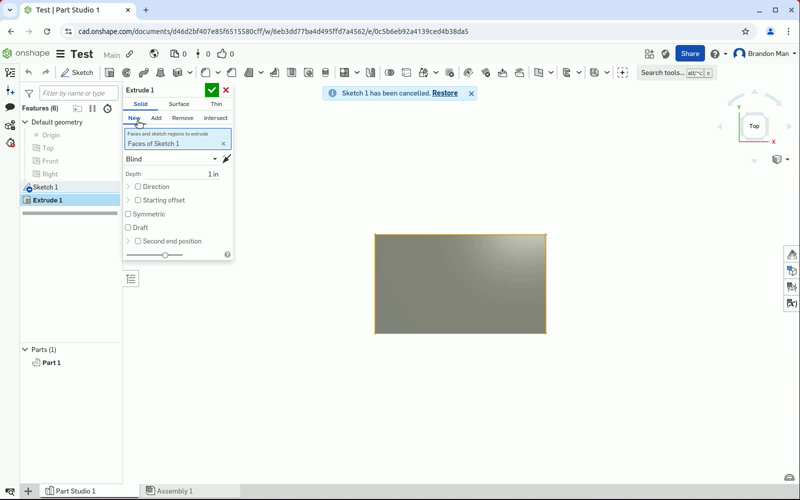
key(tab, 4)
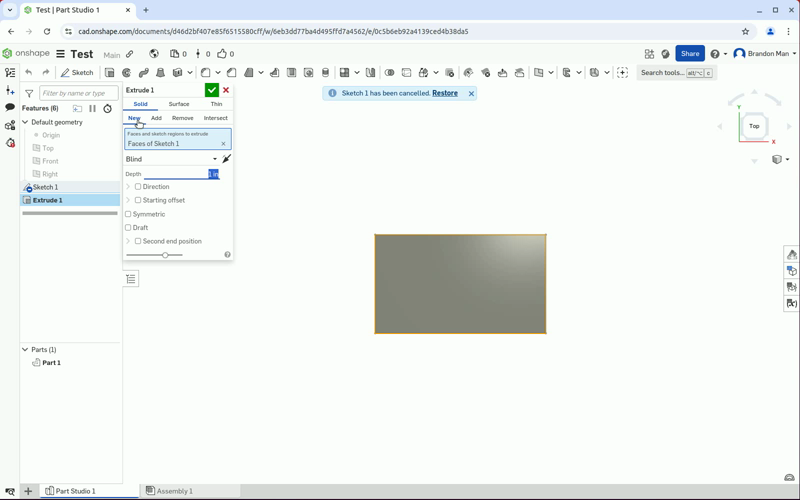
text(13.48)
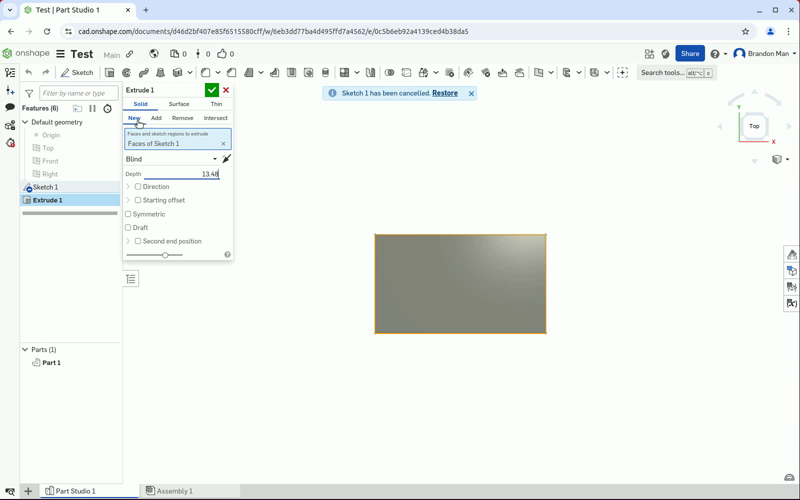
key(enter)
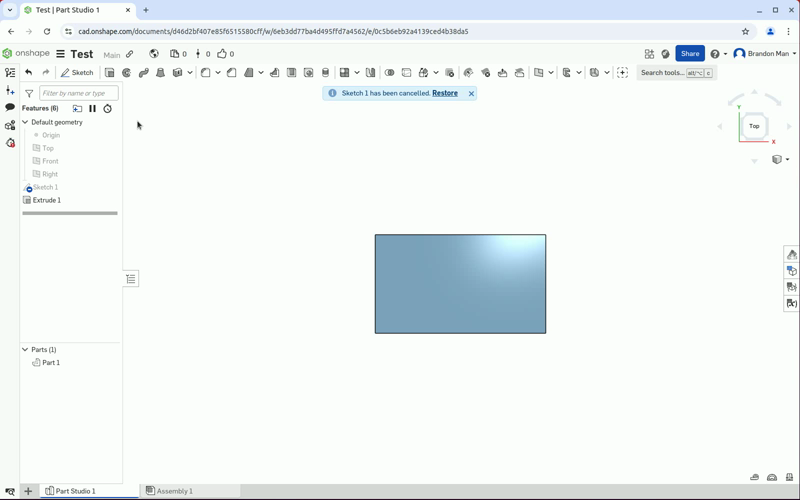
key(shift+h)
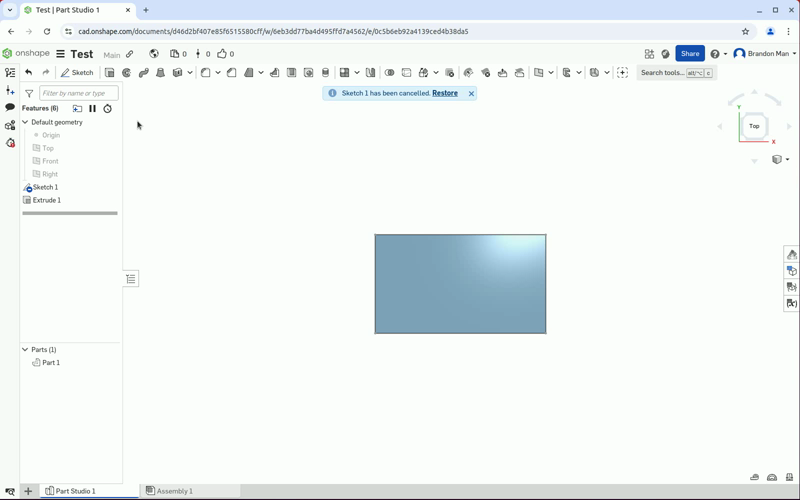
key(shift+h)
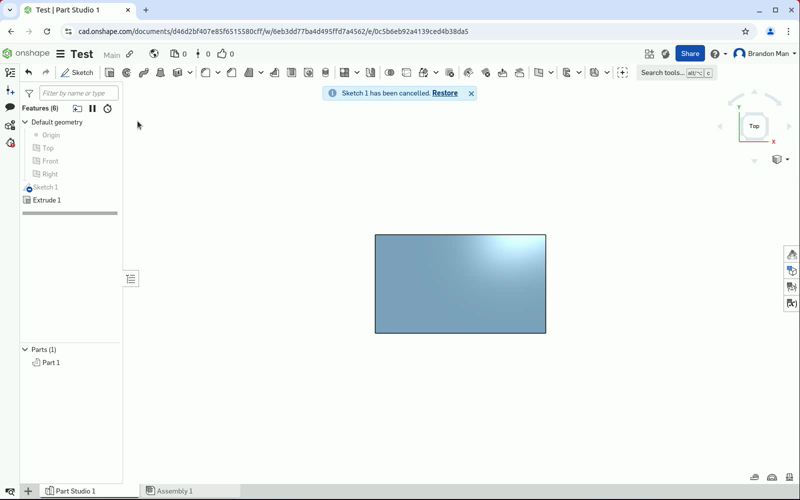
mouse_move(73, 189)
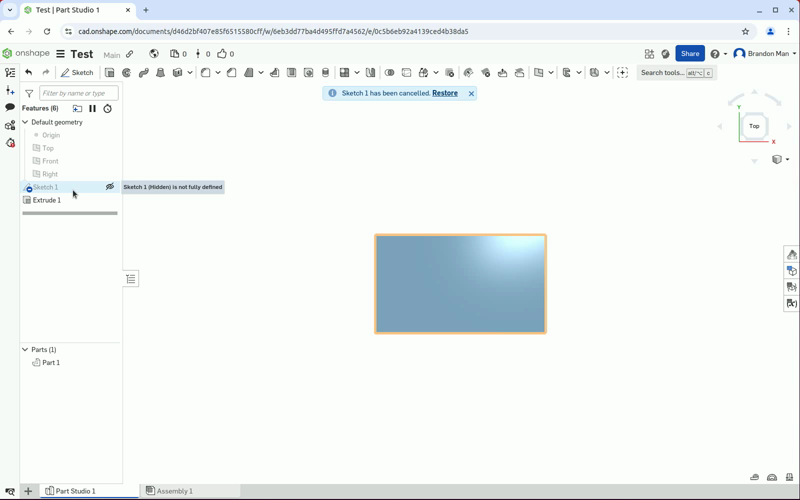
click(73, 189)
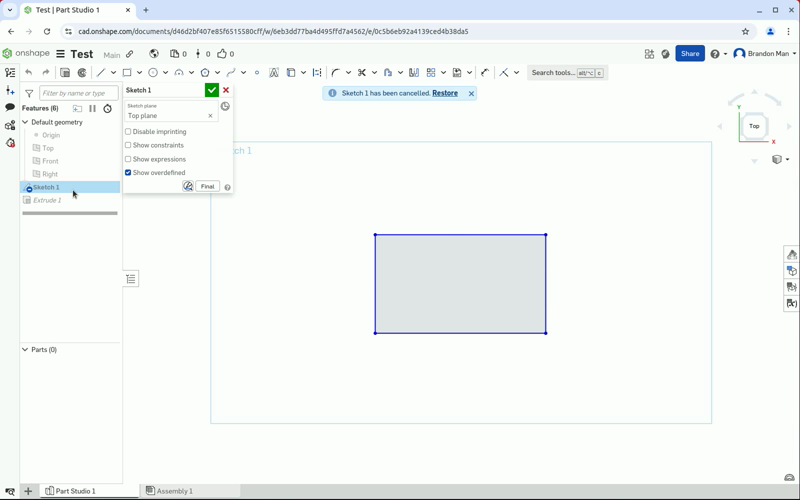
mouse_move(229, 92)
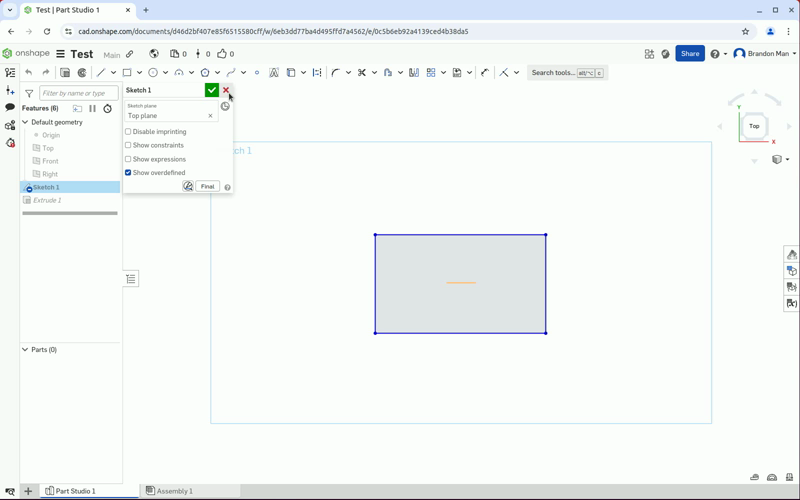
click(229, 92)
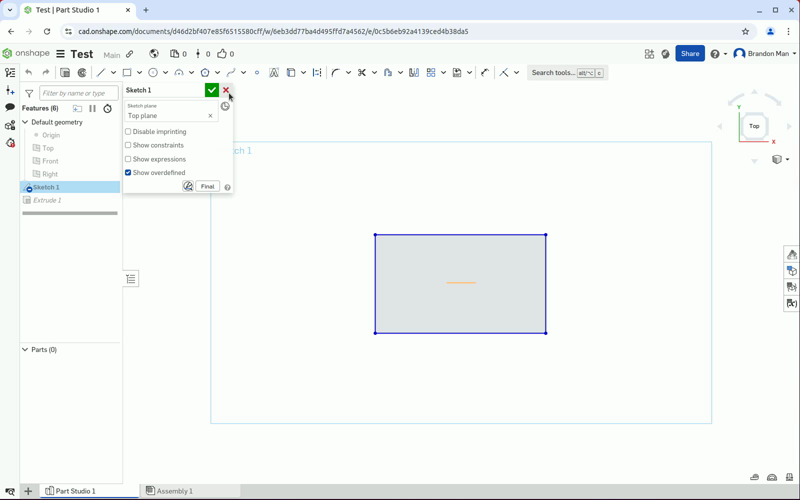
key(shift+s)
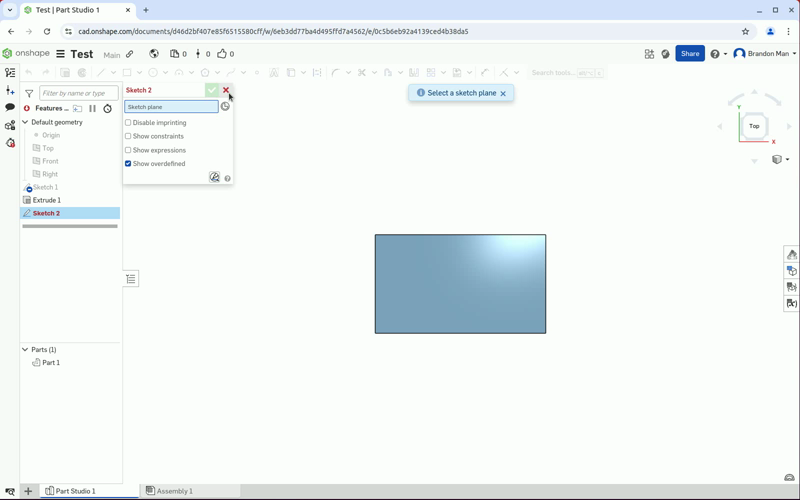
mouse_move(73, 150)
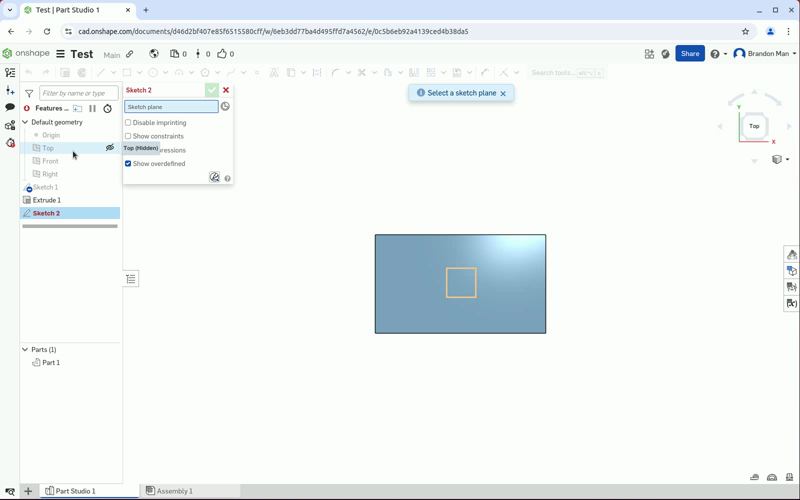
click(73, 150)
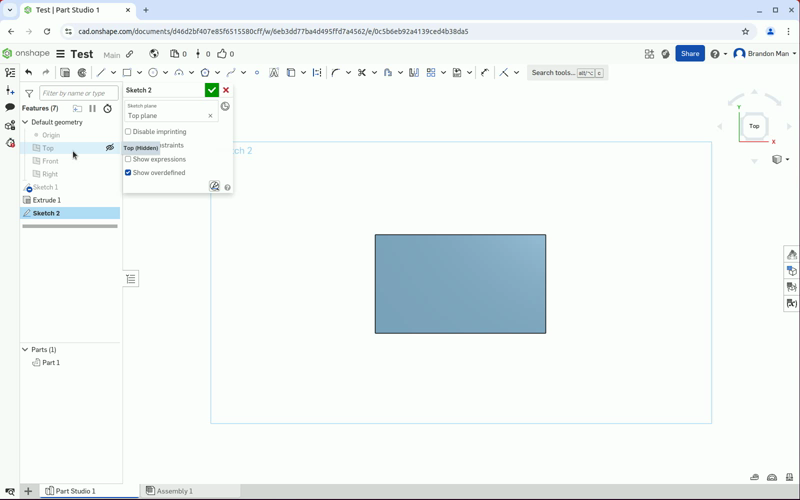
mouse_move(73, 352)
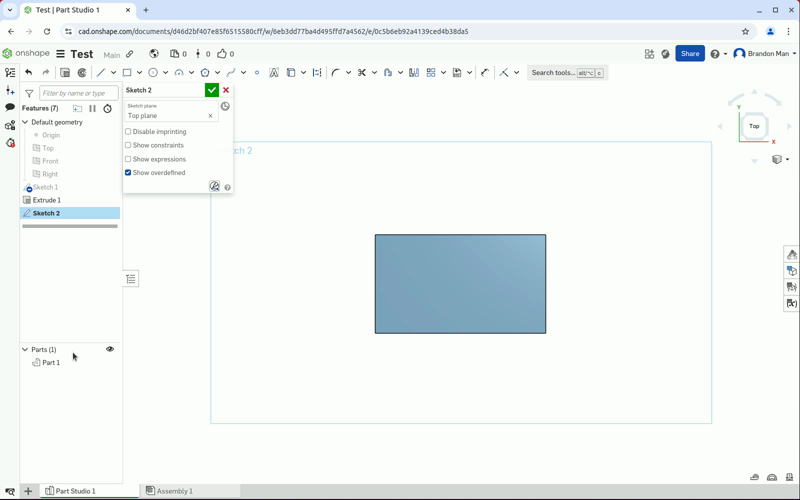
key(y)
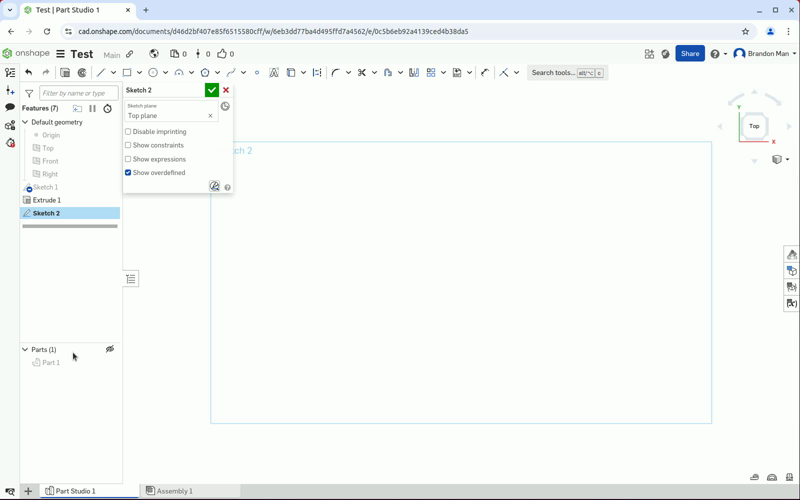
key(l)
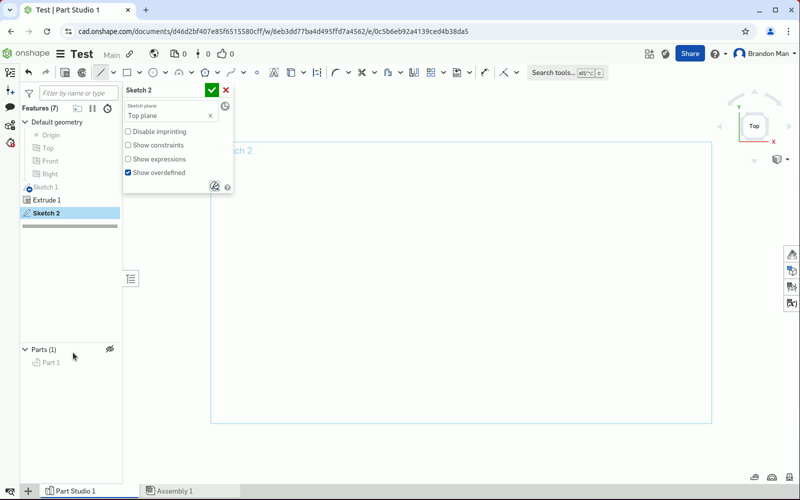
key_down(shift)
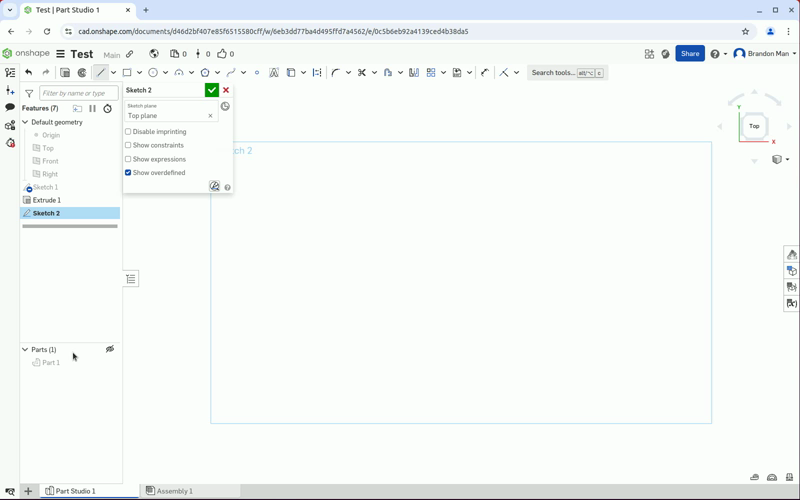
mouse_move(546, 333)
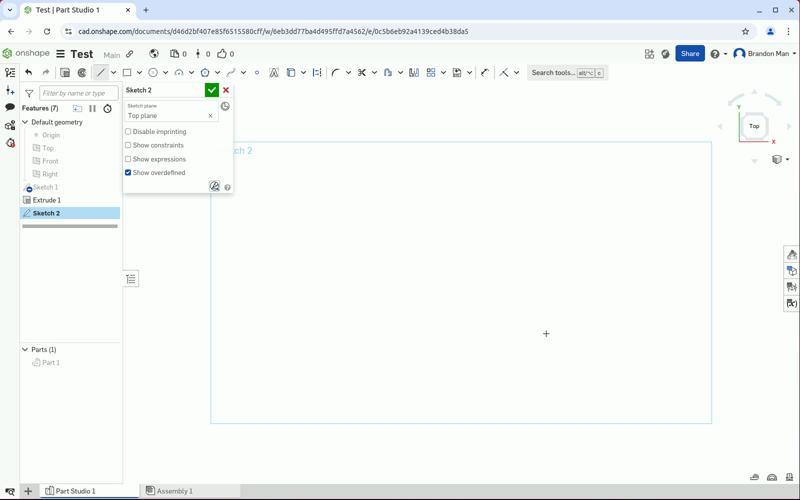
click(546, 333)
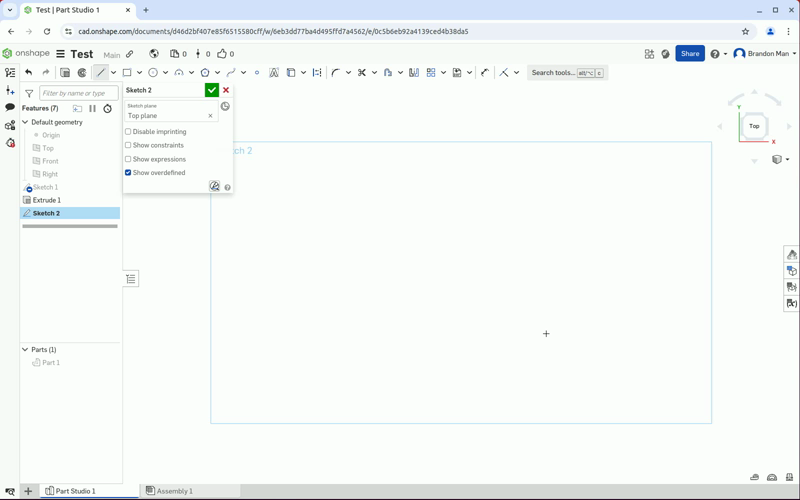
key_up(shift)
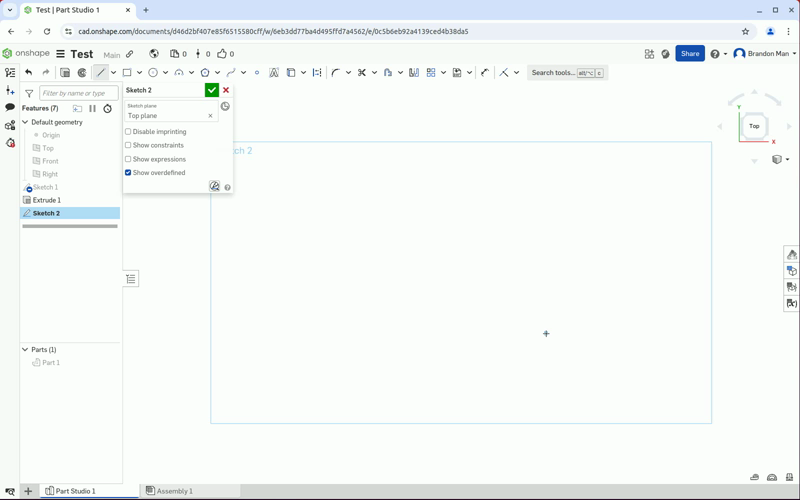
key_down(shift)
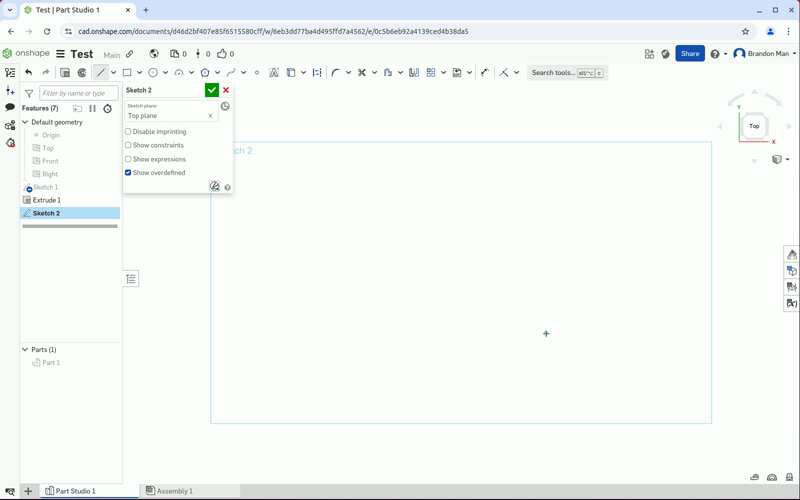
mouse_move(576, 333)
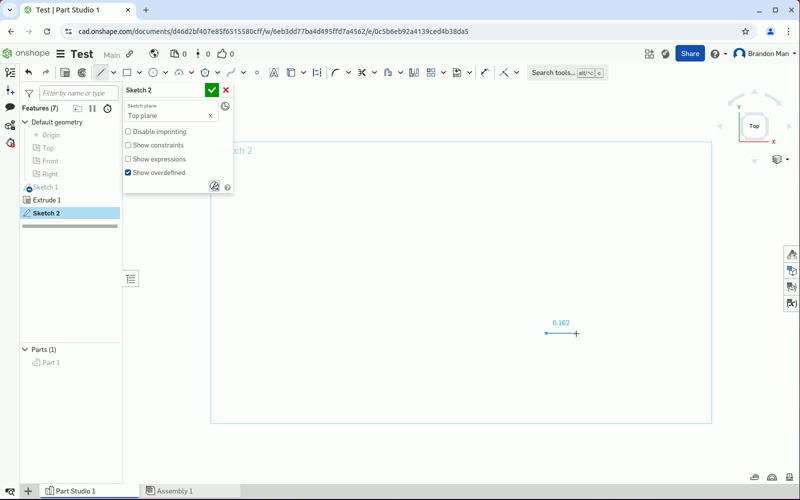
mouse_move(573, 333)
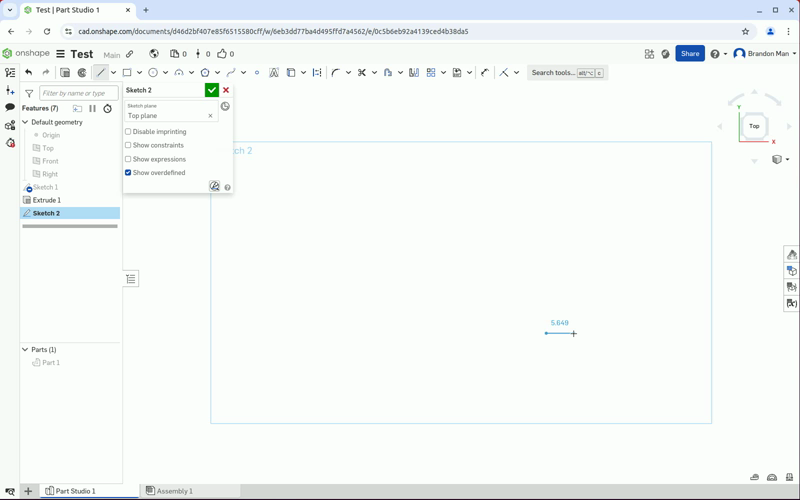
click(573, 333)
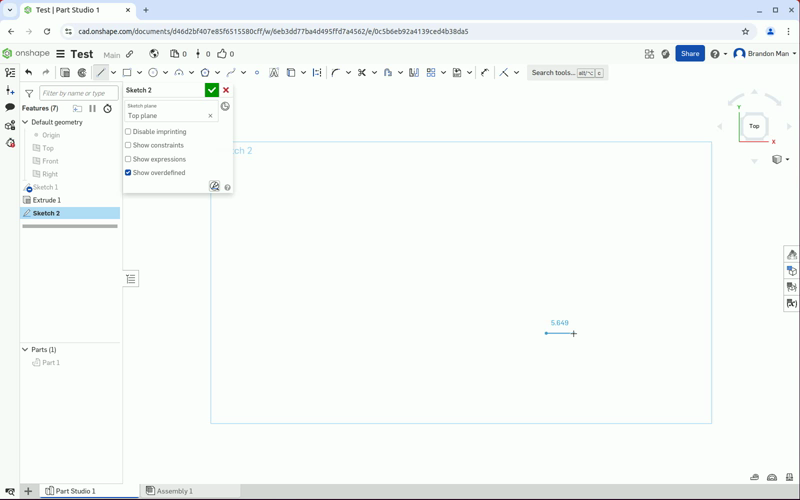
key_up(shift)
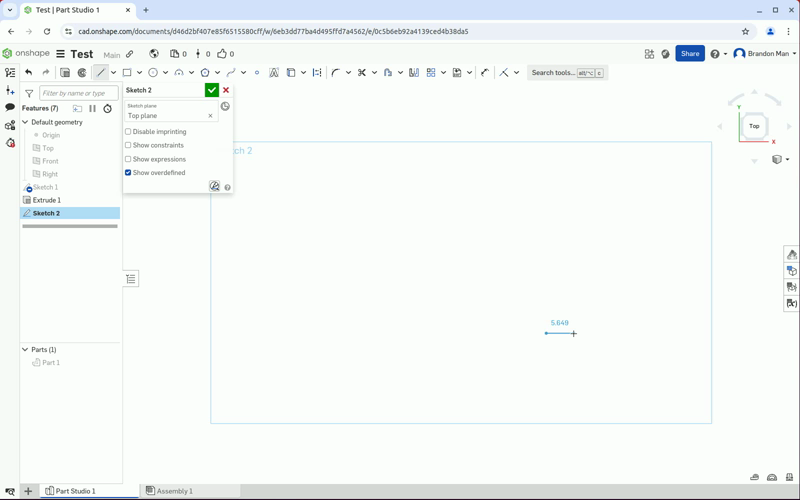
key_down(shift)
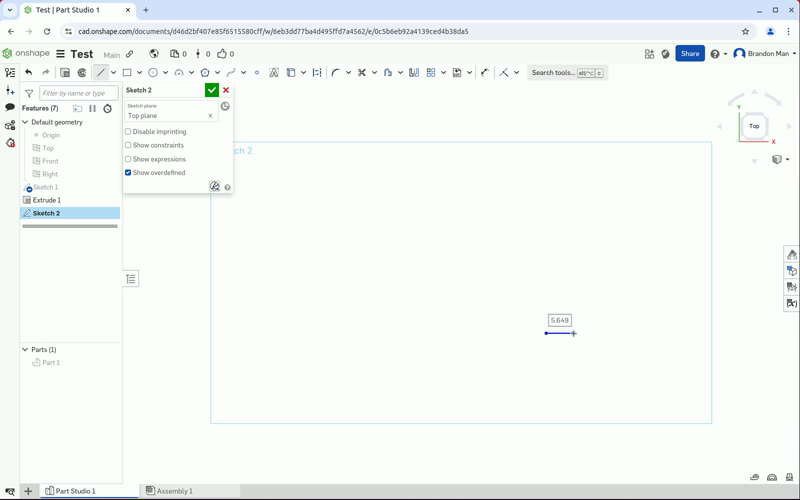
mouse_move(573, 233)
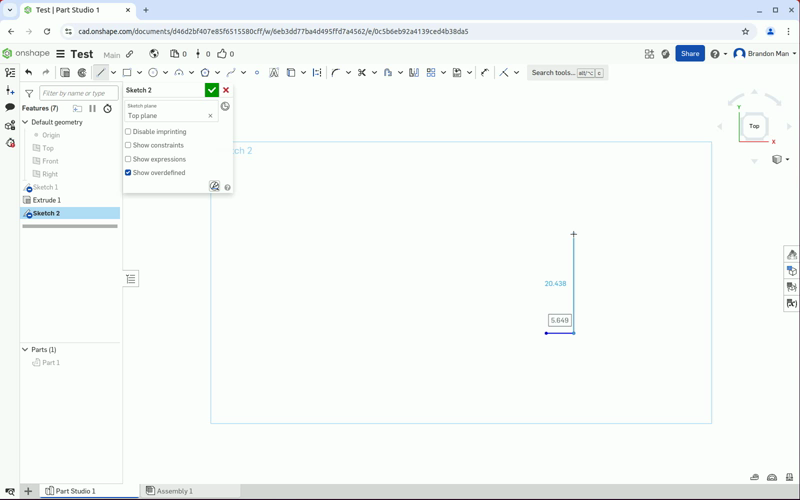
click(573, 233)
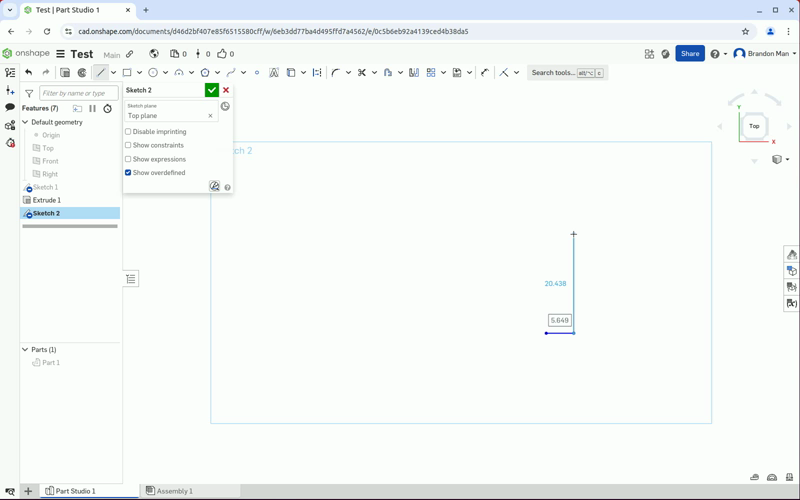
key_up(shift)
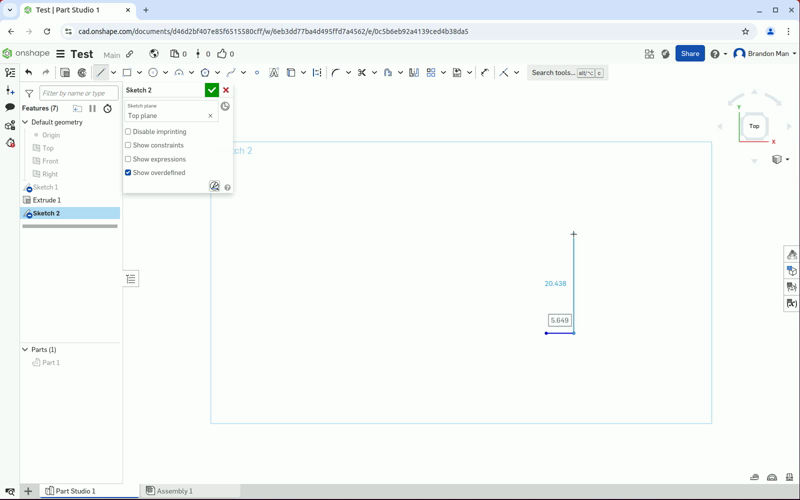
key_down(shift)
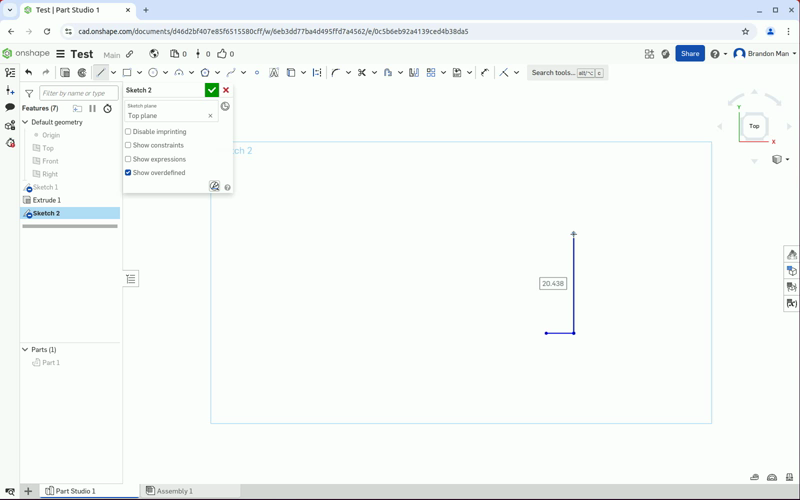
mouse_move(589, 233)
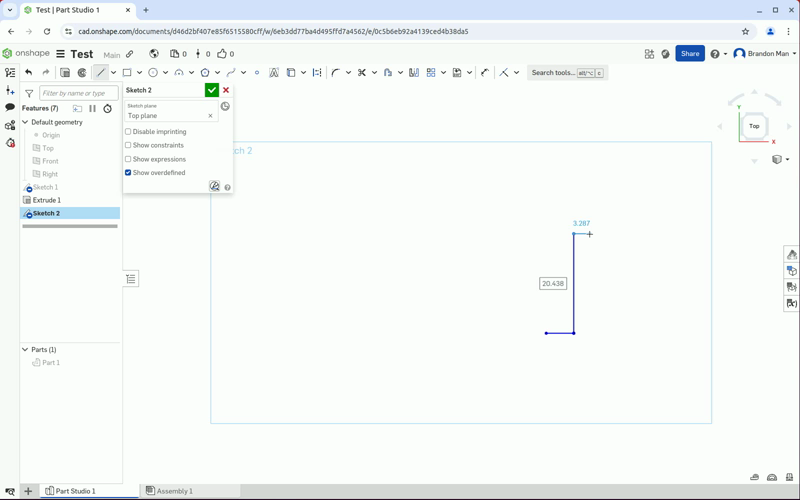
mouse_move(546, 233)
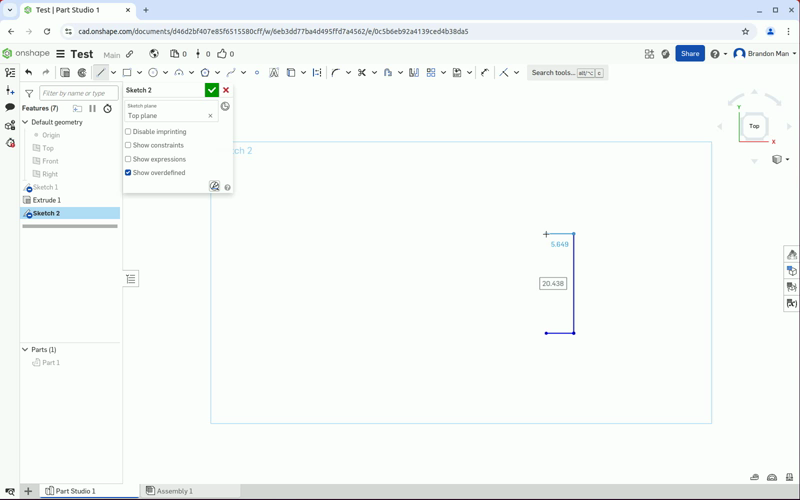
click(546, 233)
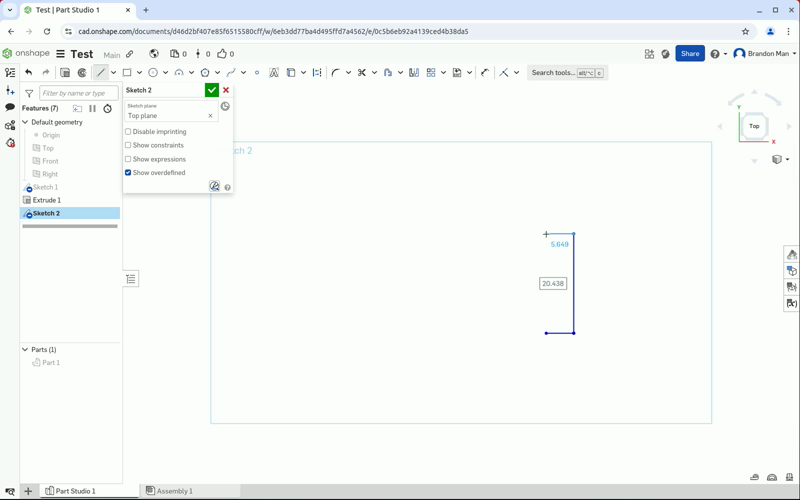
key_up(shift)
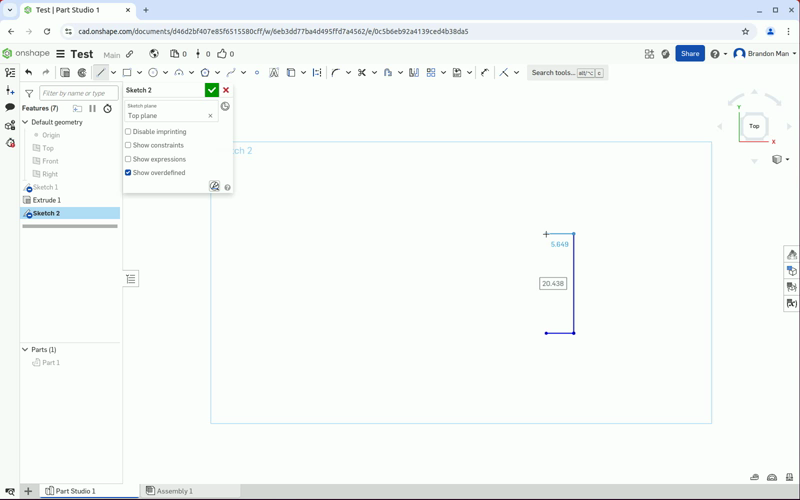
key_down(shift)
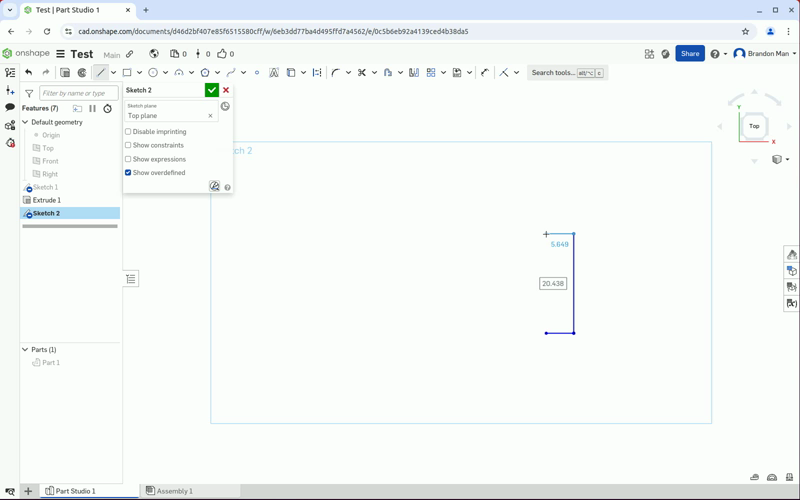
mouse_move(546, 333)
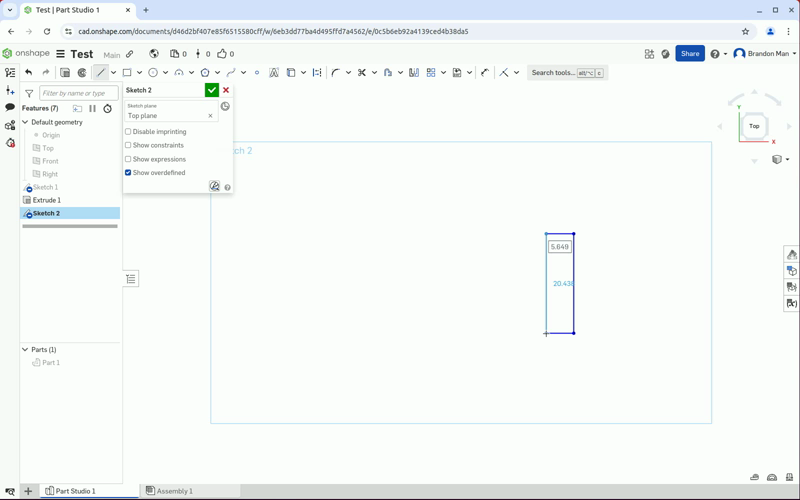
key_up(shift)
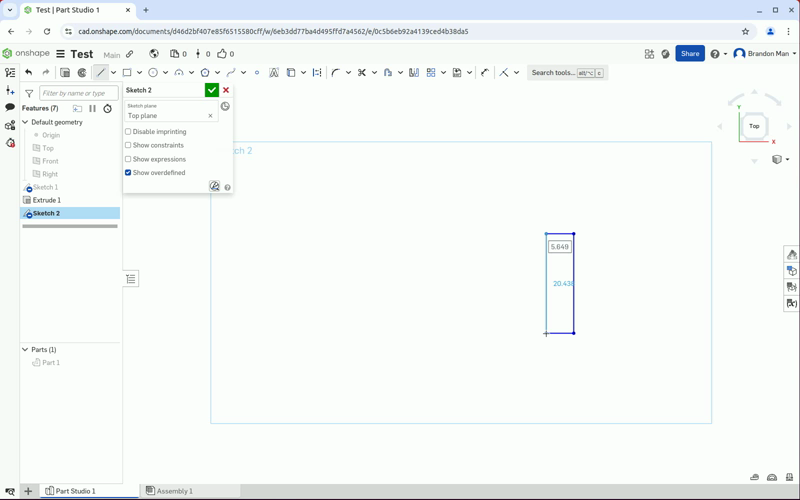
click(546, 333)
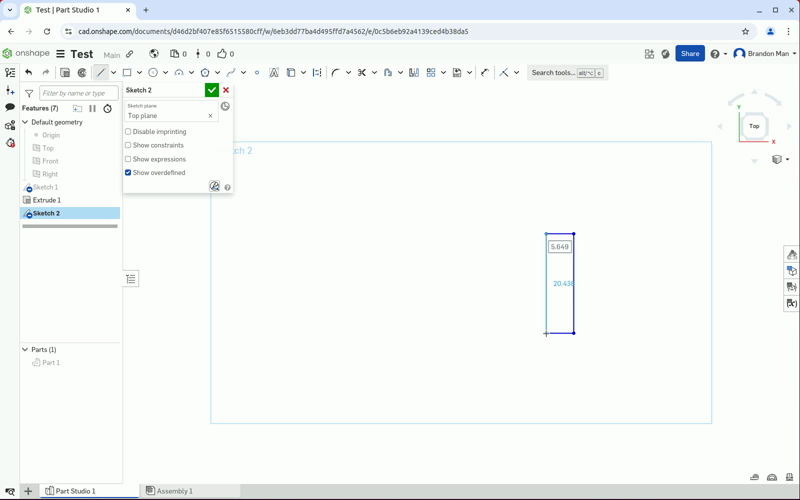
key(esc)
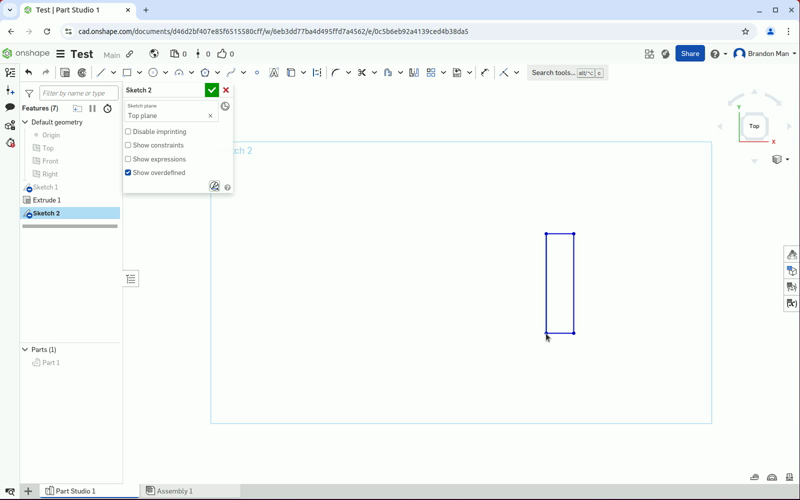
mouse_move(549, 278)
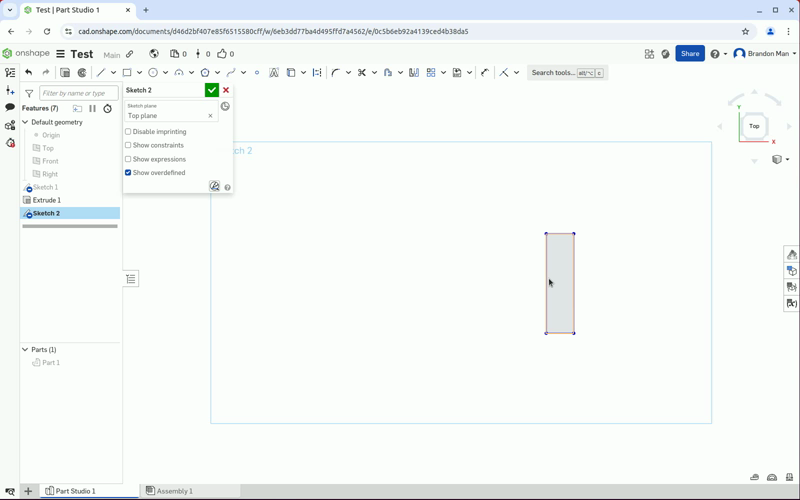
click(549, 278)
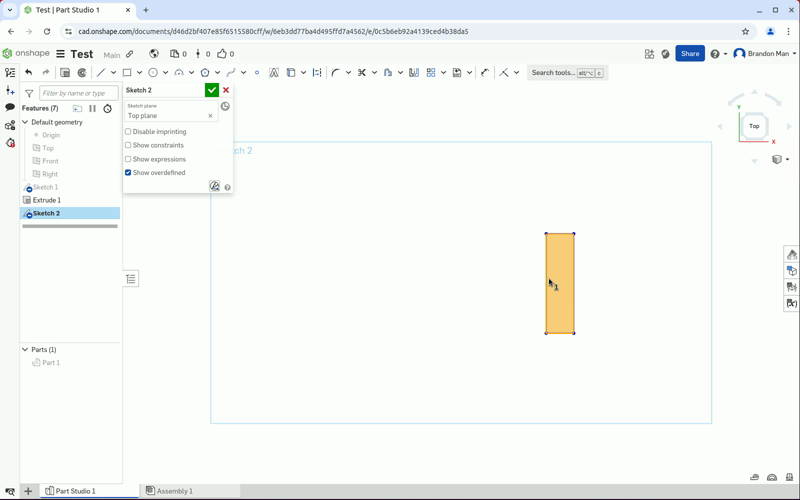
mouse_move(73, 352)
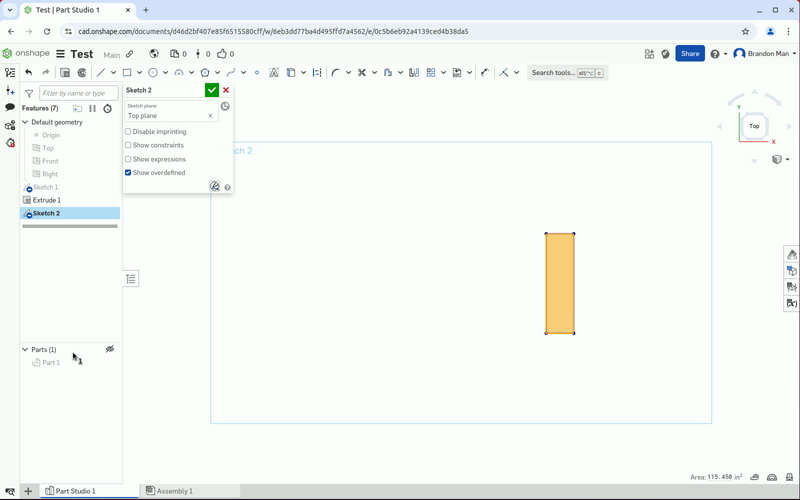
key(shift+y)
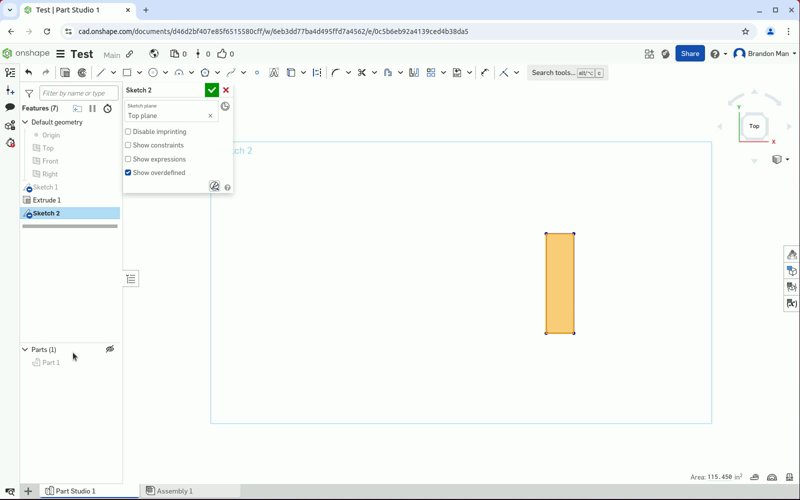
key(shift+e)
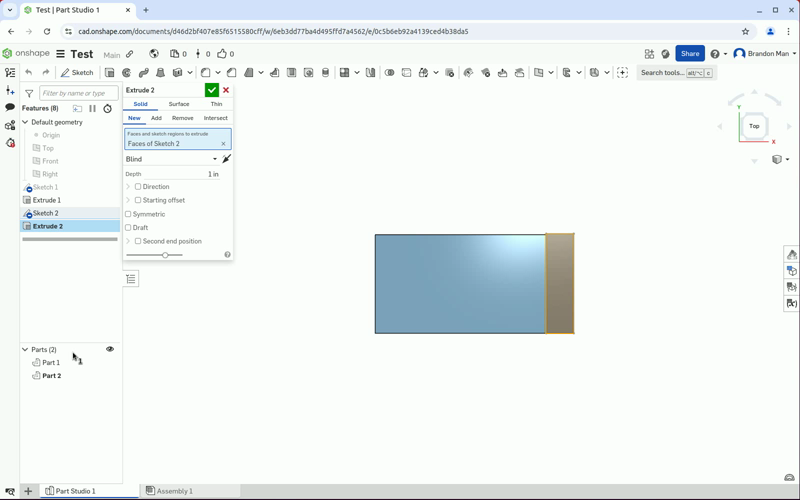
mouse_move(143, 106)
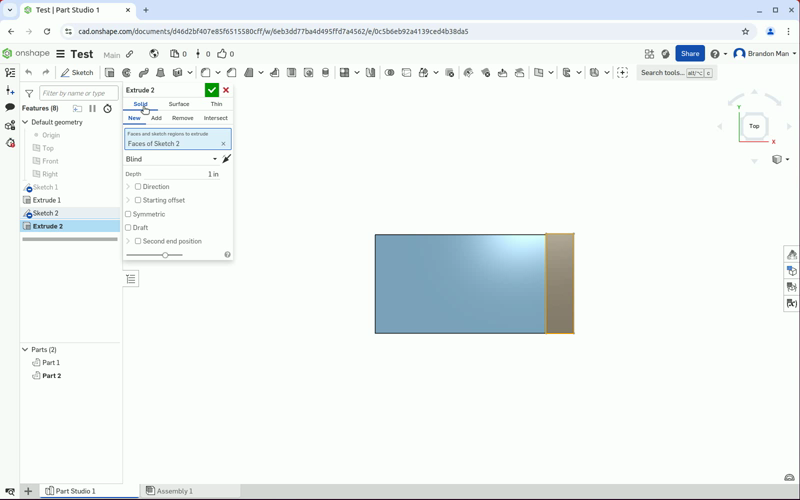
click(143, 106)
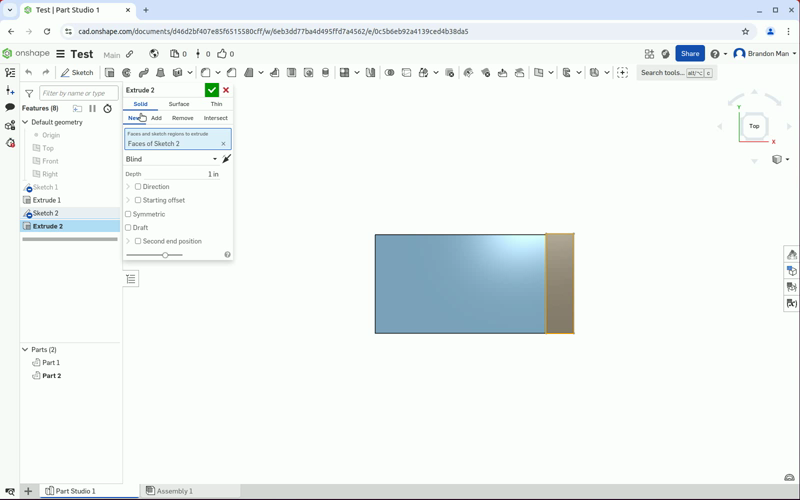
mouse_move(137, 120)
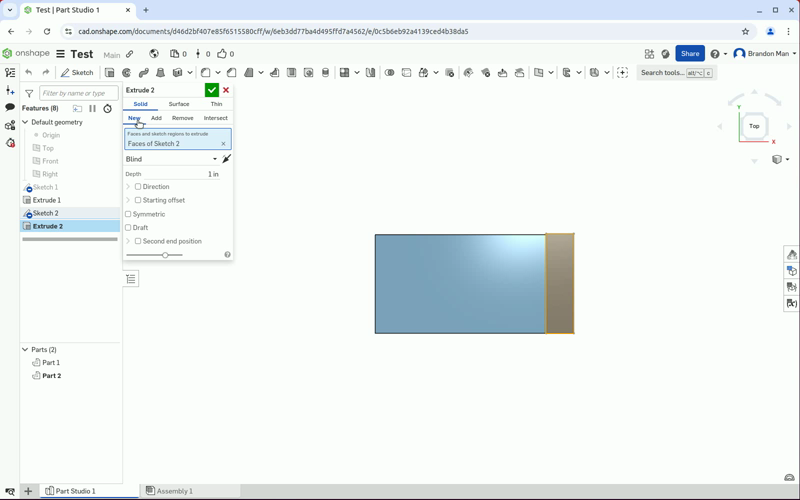
click(137, 120)
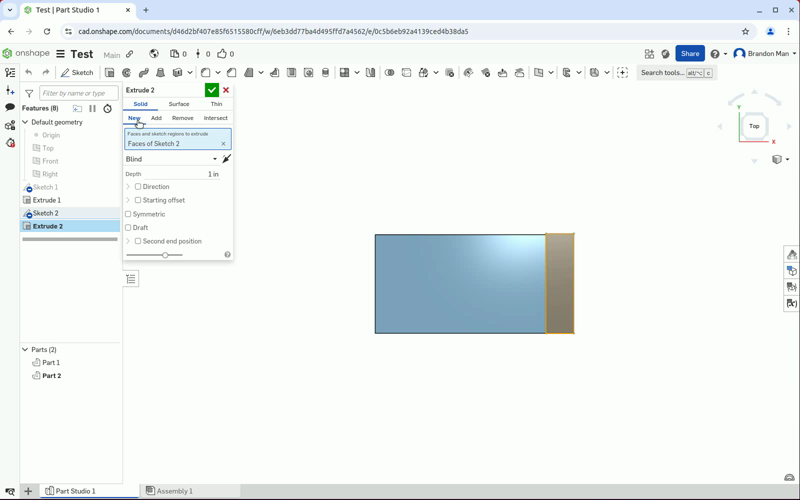
key(tab, 4)
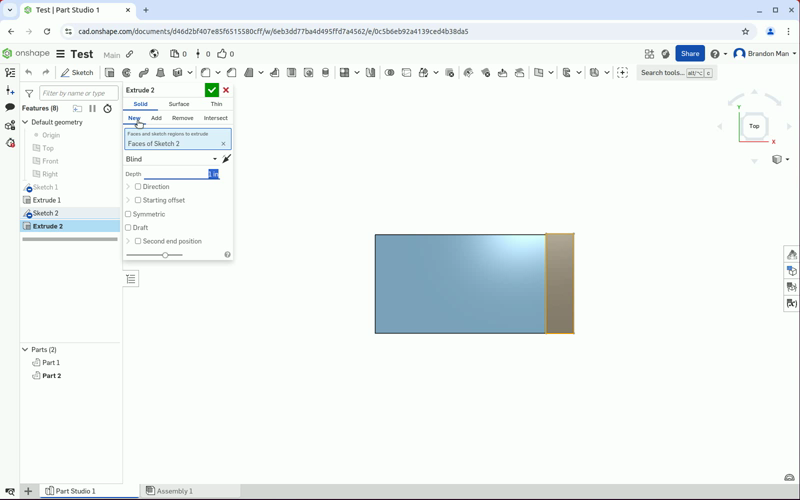
text(11.795)
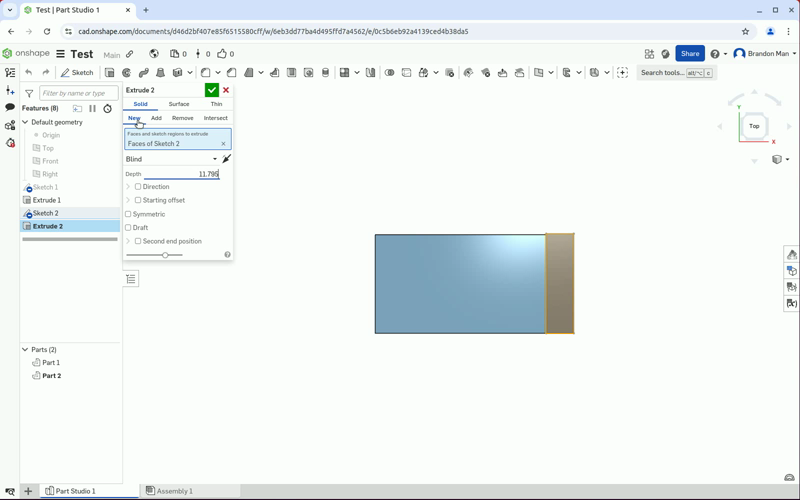
key(tab, 3)
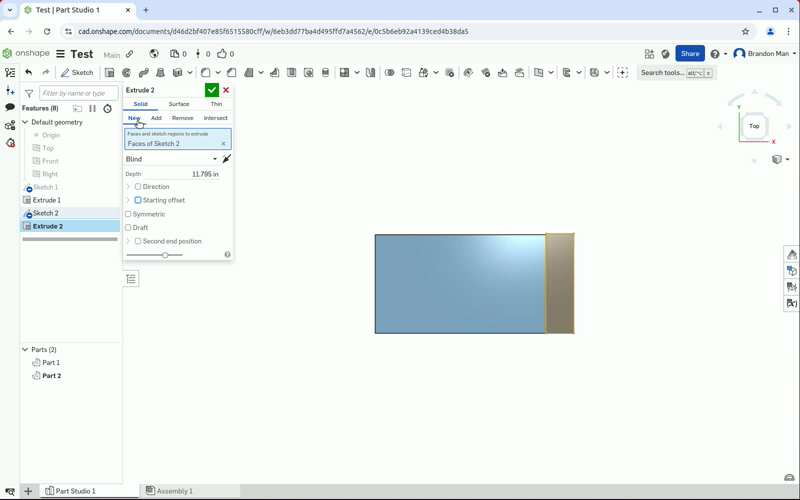
key(tab, 2)
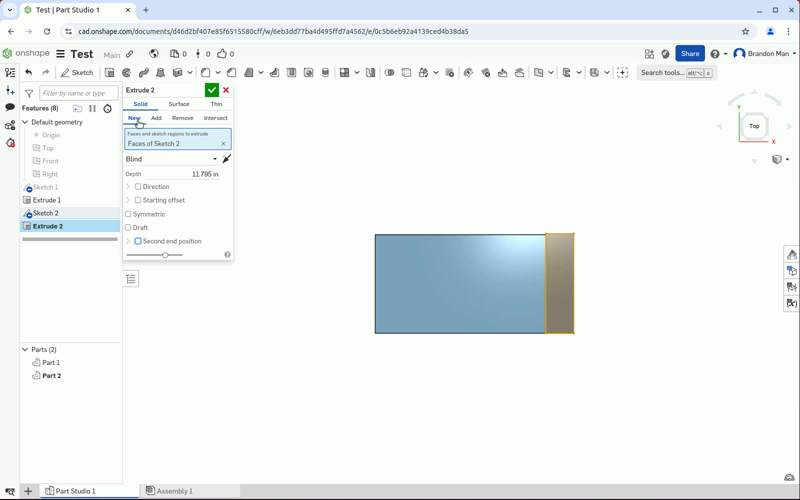
key(space)
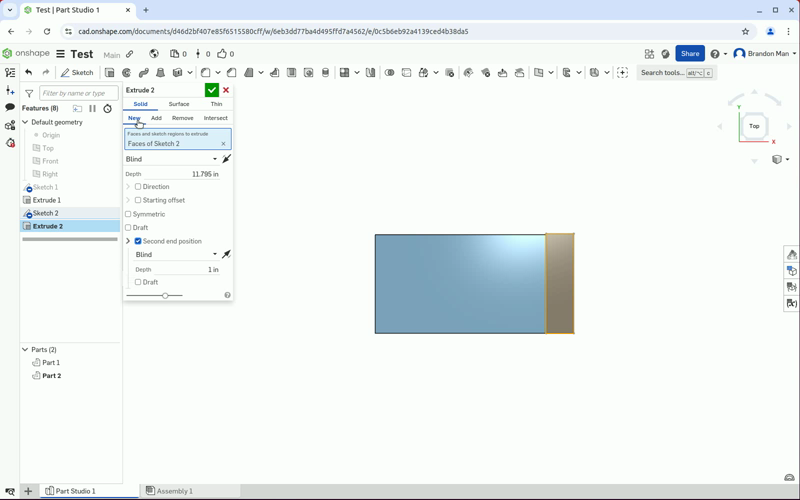
key(tab, 3)
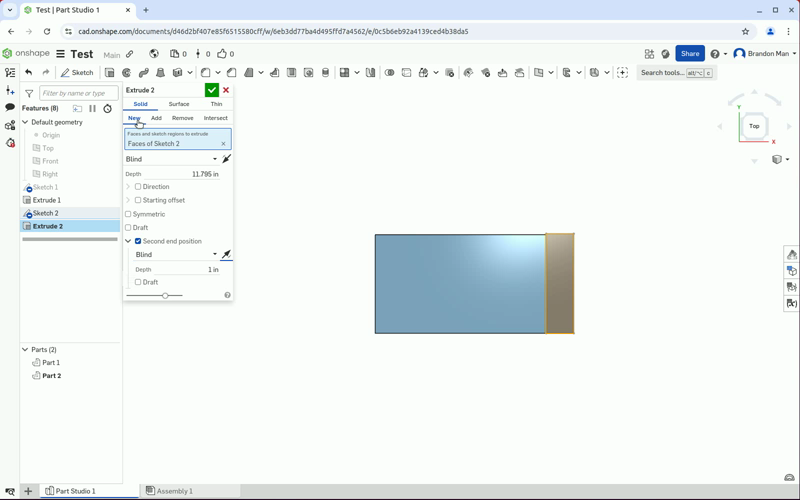
text(1.685)
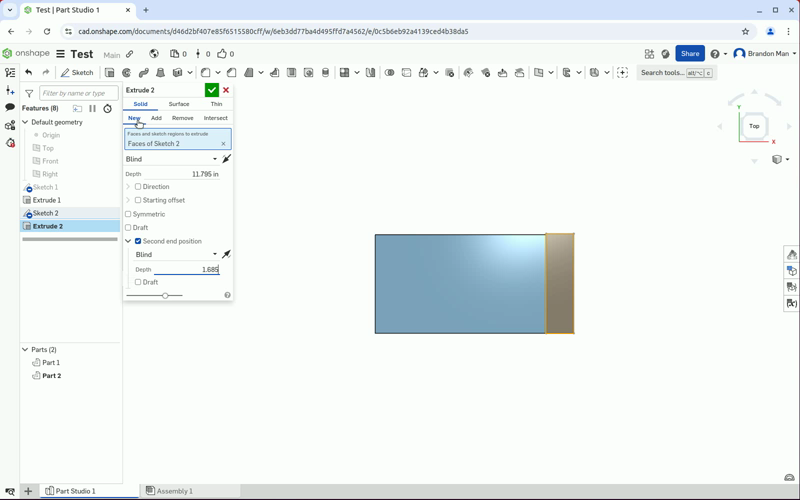
key(enter)
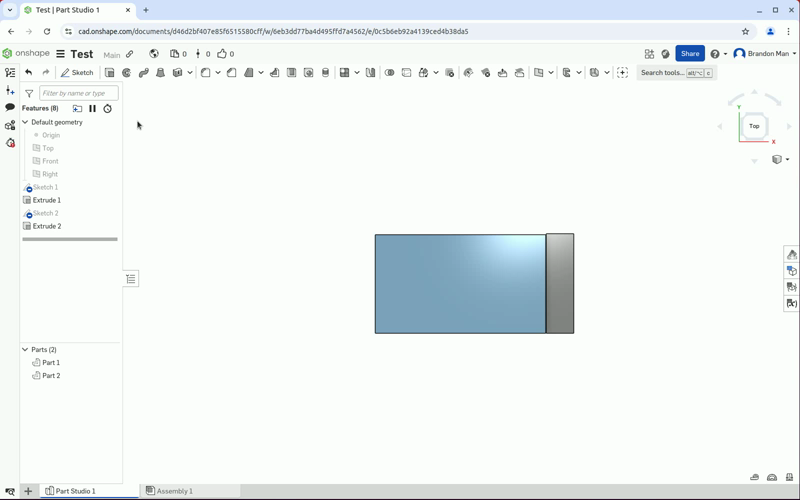
key(shift+h)
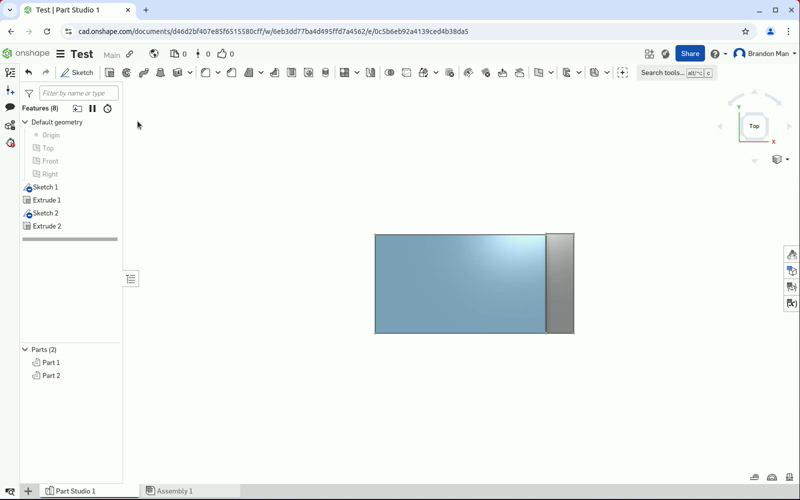
key(shift+h)
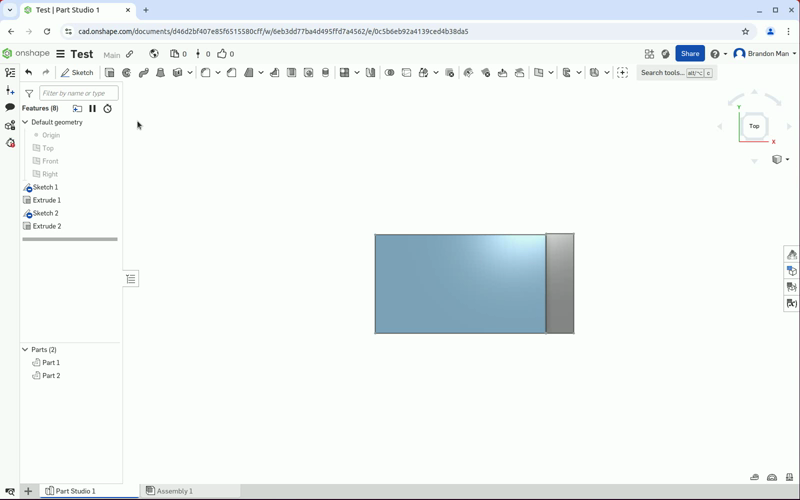
key(shift+7)
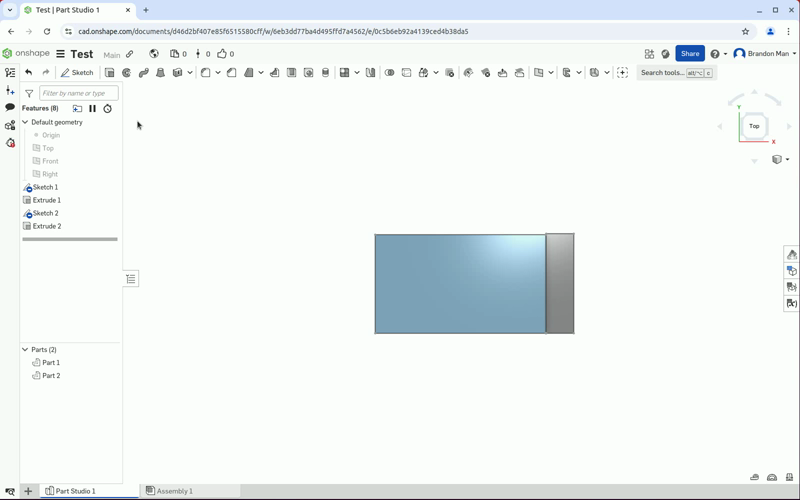
key(up, 3)
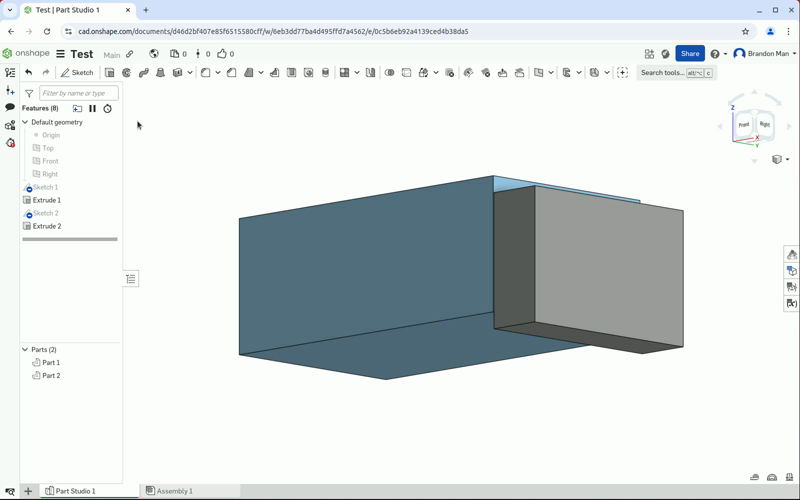
key(left, 3)
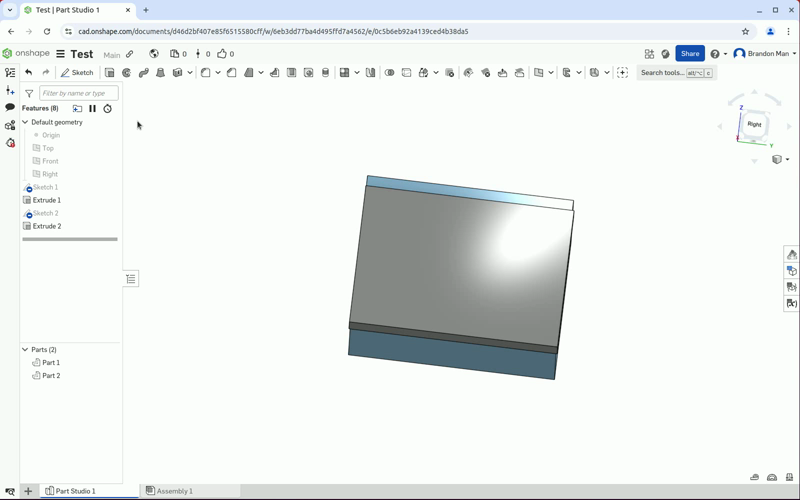
key(right, 3)
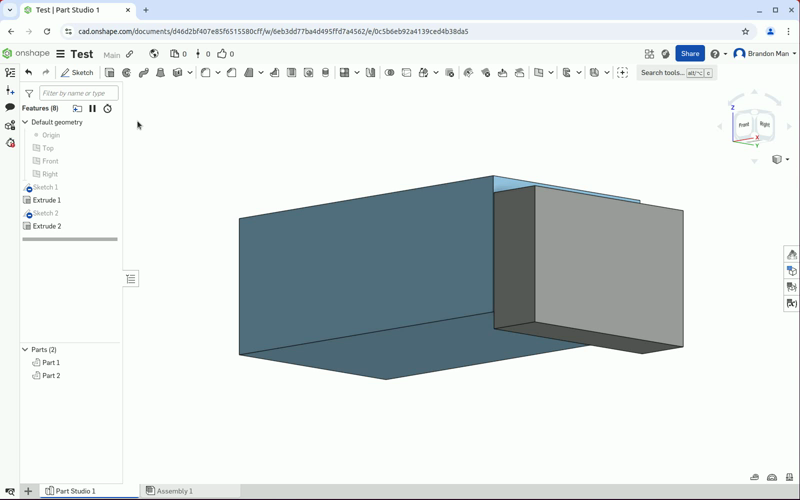
key(down, 3)
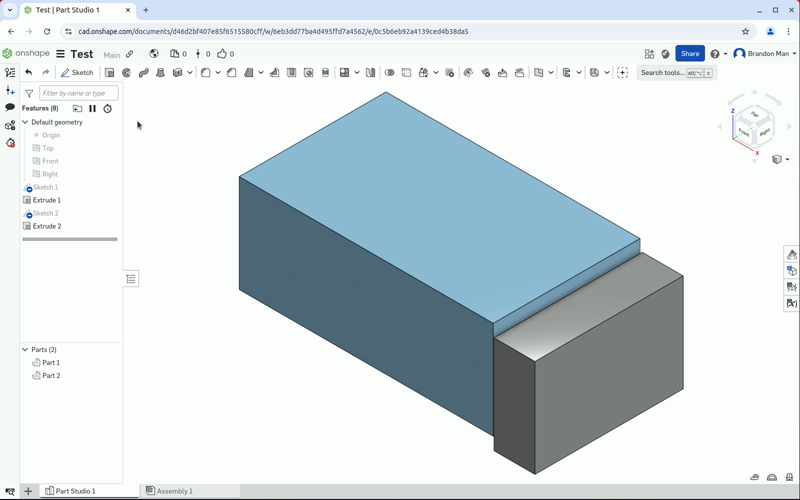
mouse_move(73, 189)
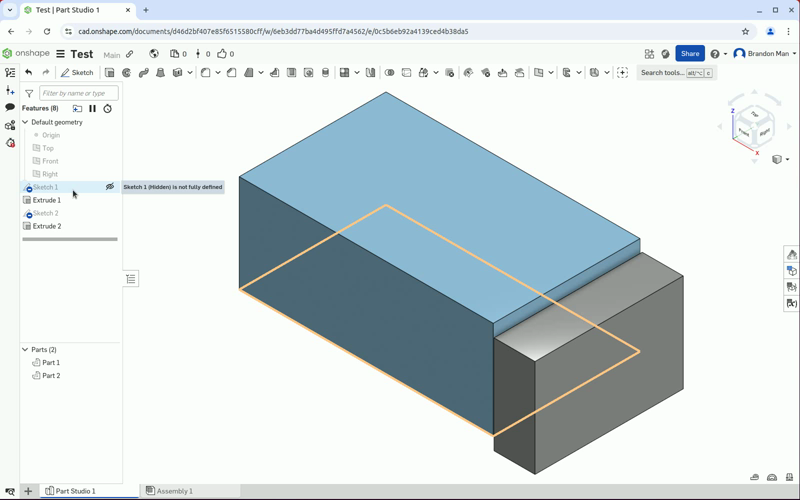
click(73, 189)